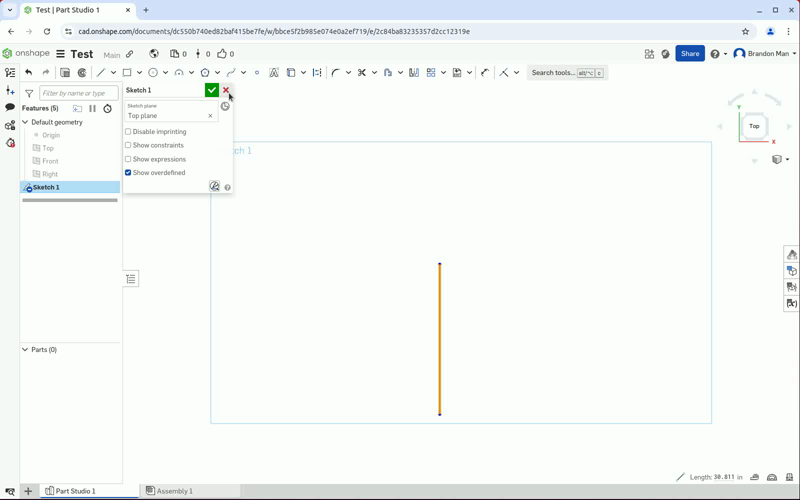
key(shift+h)
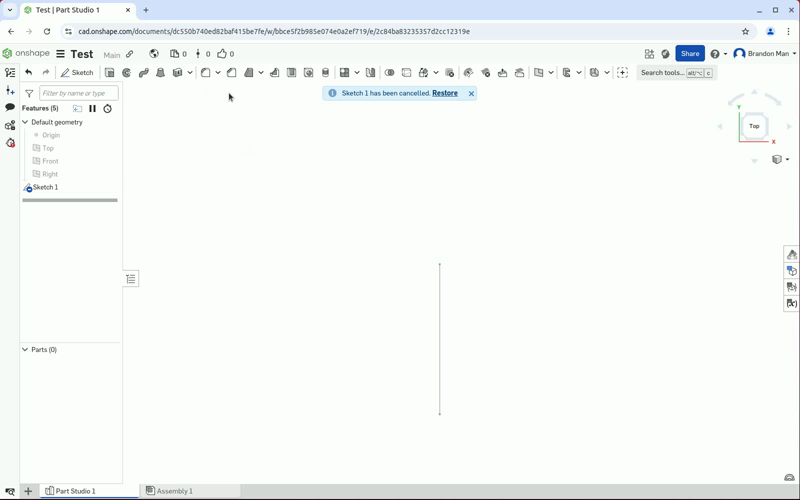
key(shift+s)
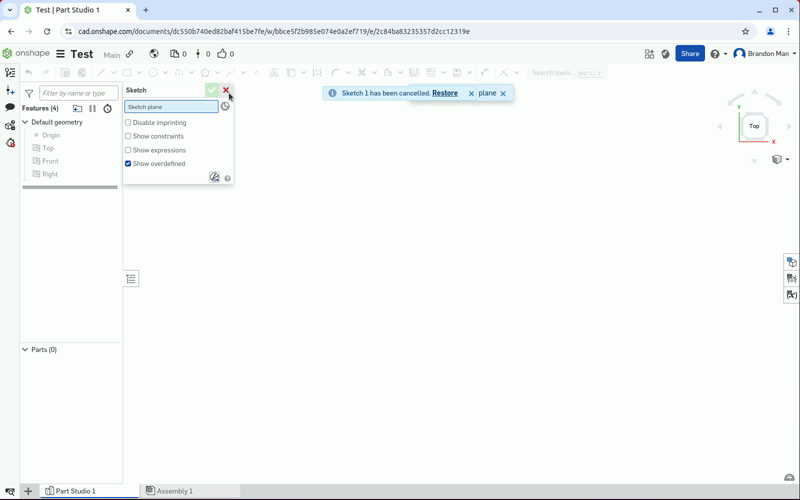
mouse_move(73, 150)
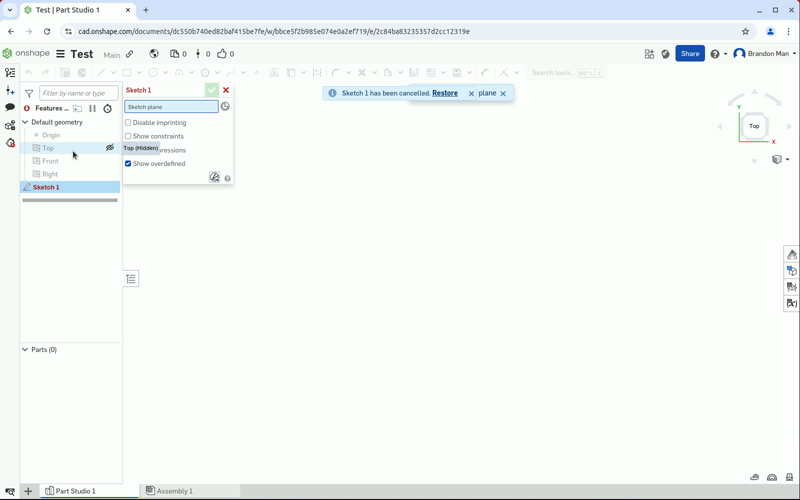
click(73, 150)
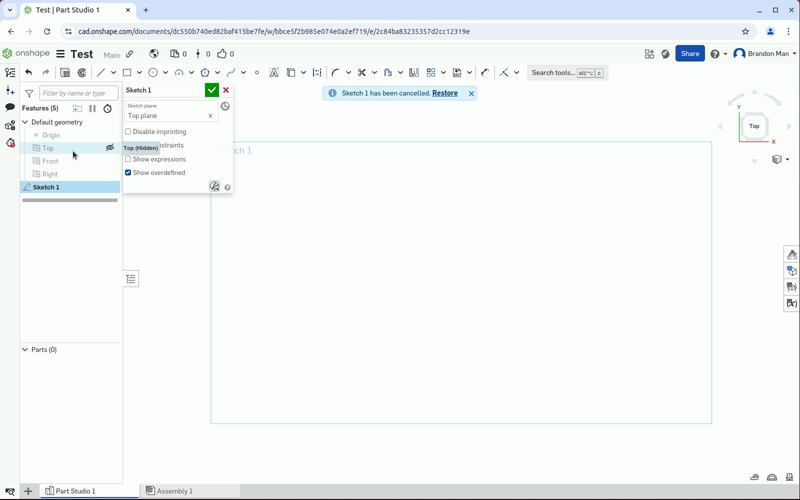
mouse_move(73, 352)
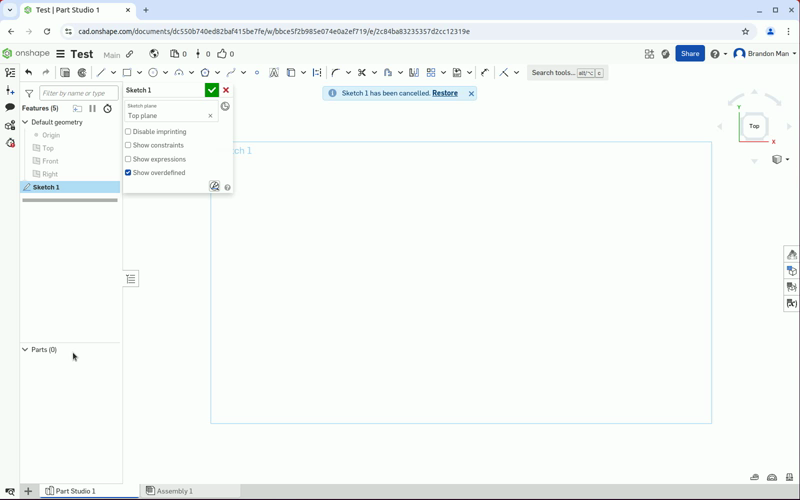
key(y)
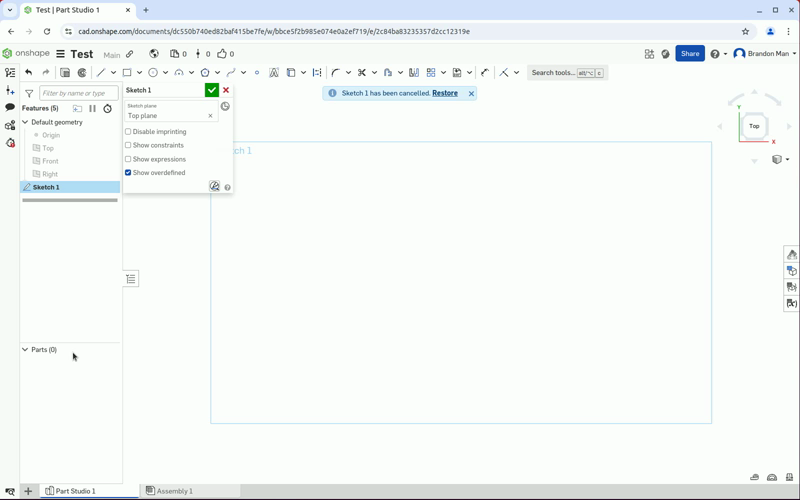
key(l)
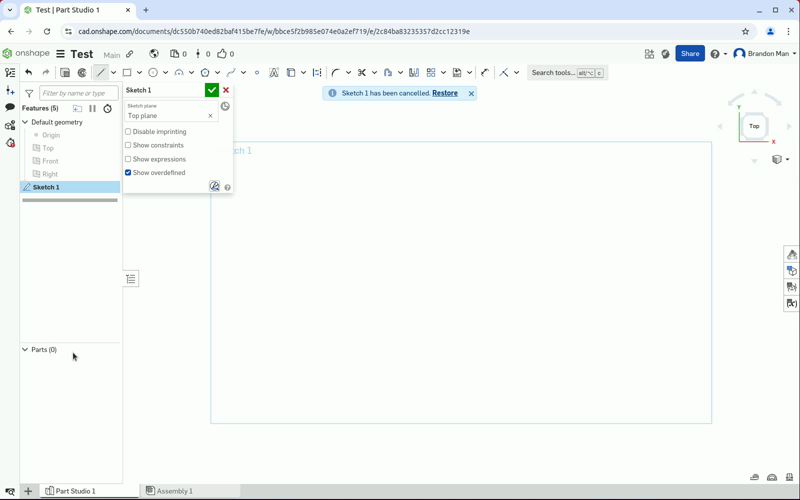
key_down(shift)
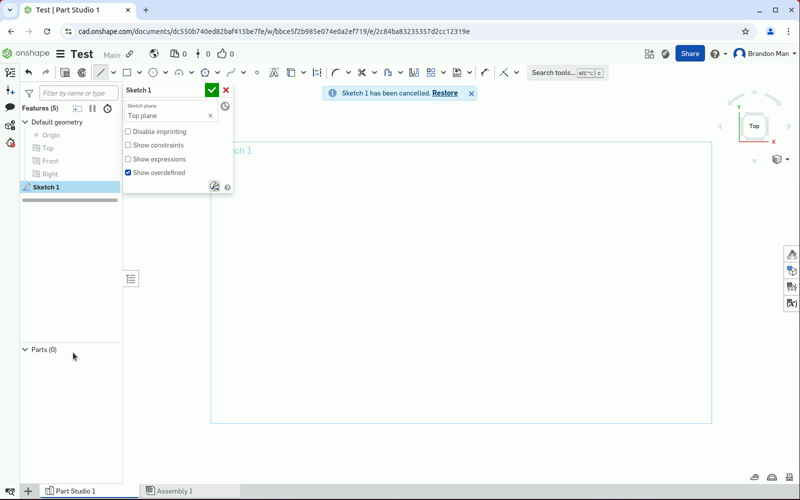
mouse_move(377, 299)
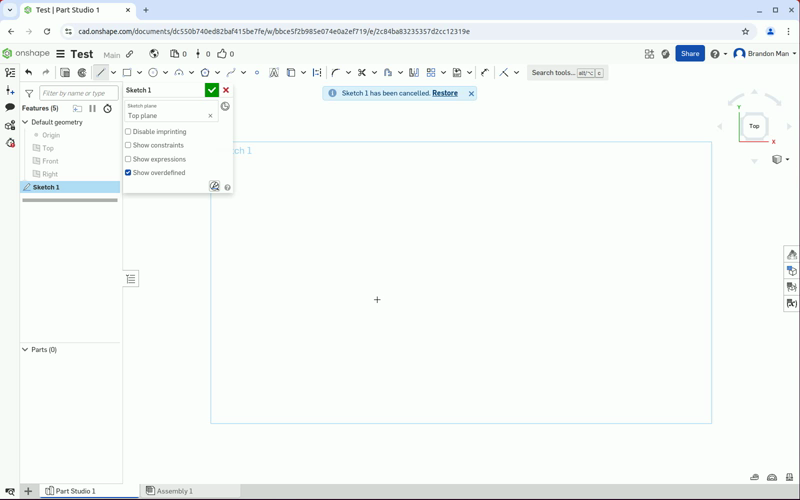
click(377, 299)
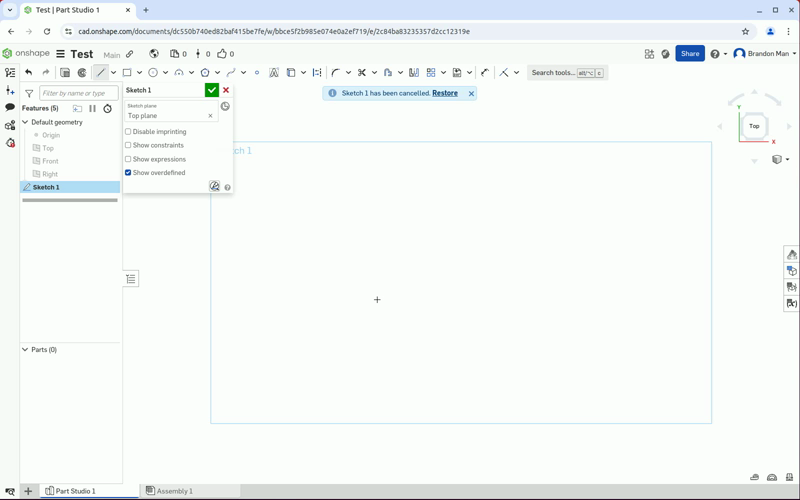
key_up(shift)
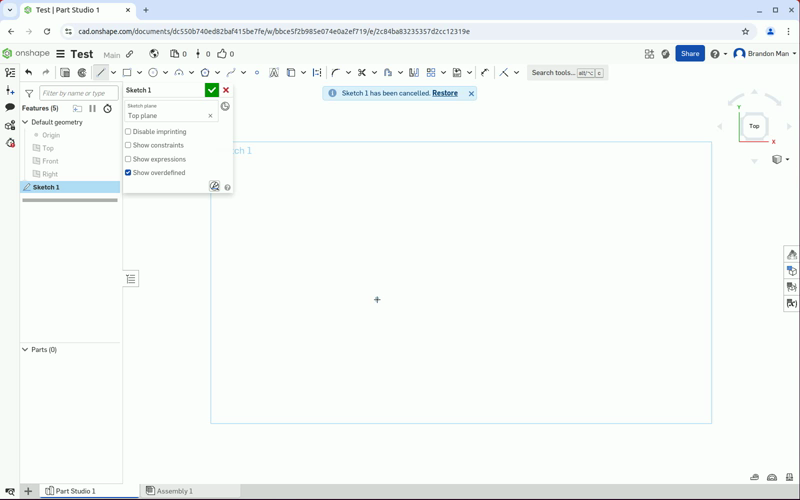
key_down(shift)
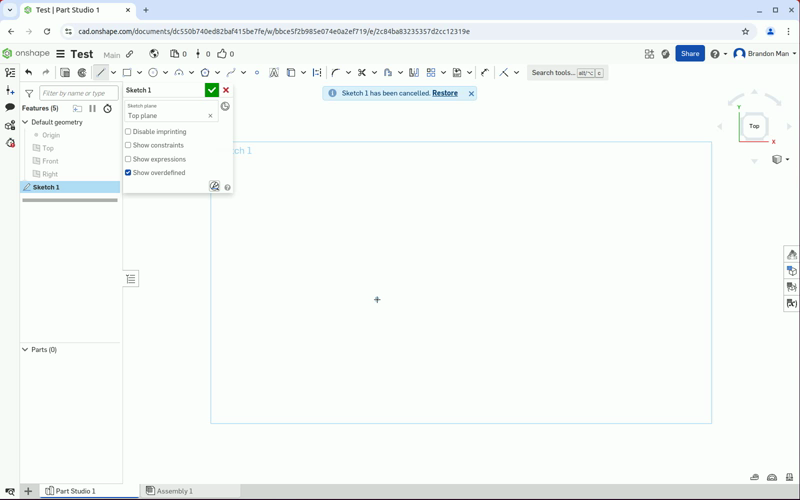
mouse_move(520, 299)
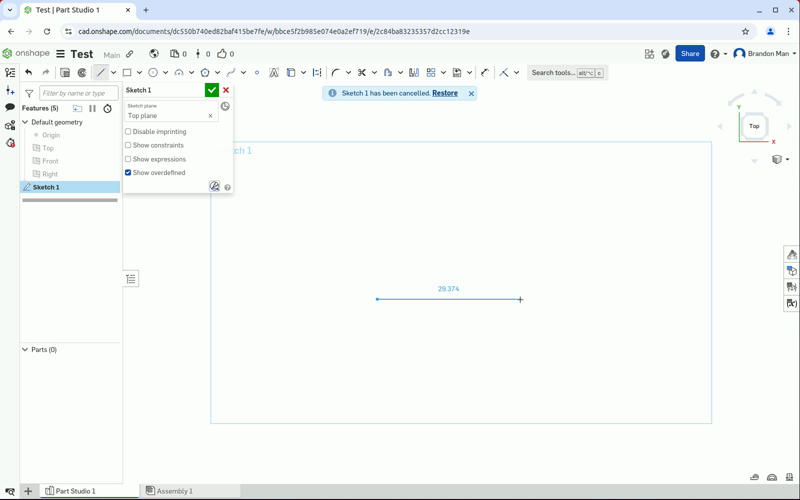
click(520, 299)
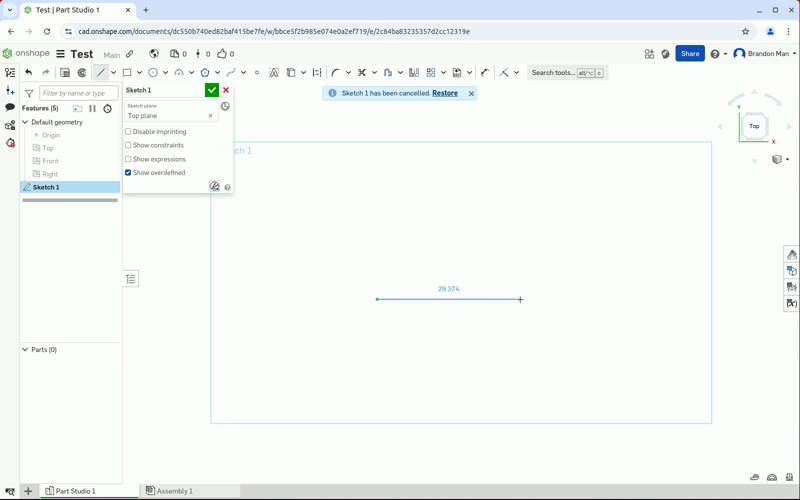
key_up(shift)
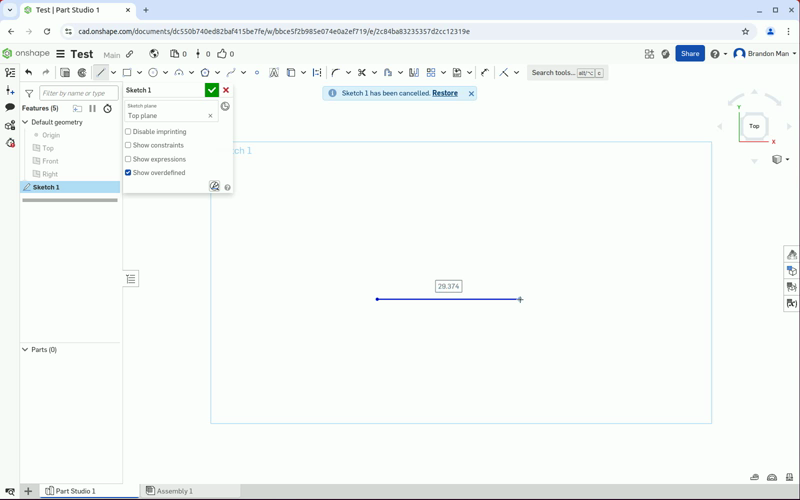
key(esc)
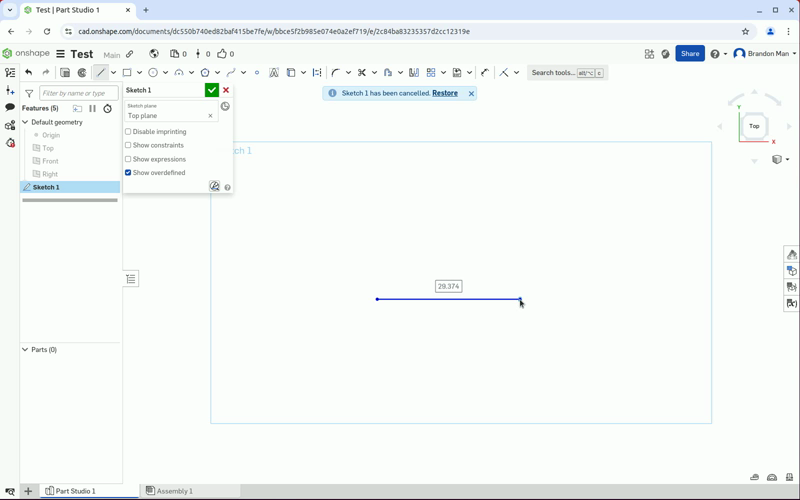
key(a)
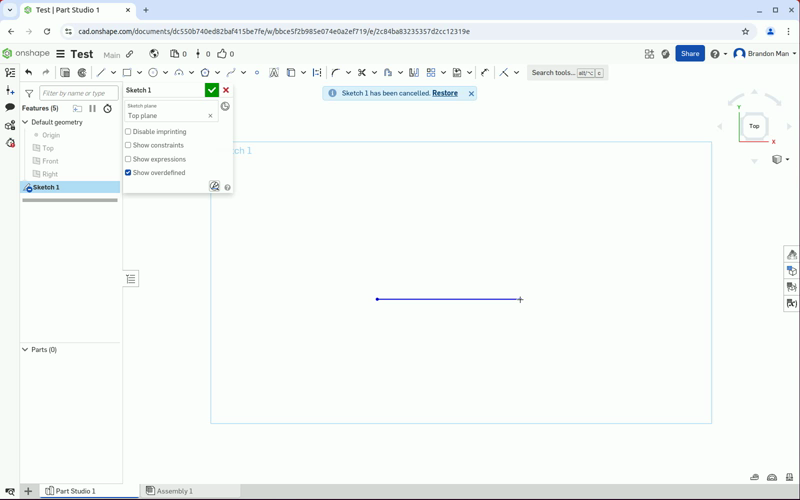
mouse_move(520, 299)
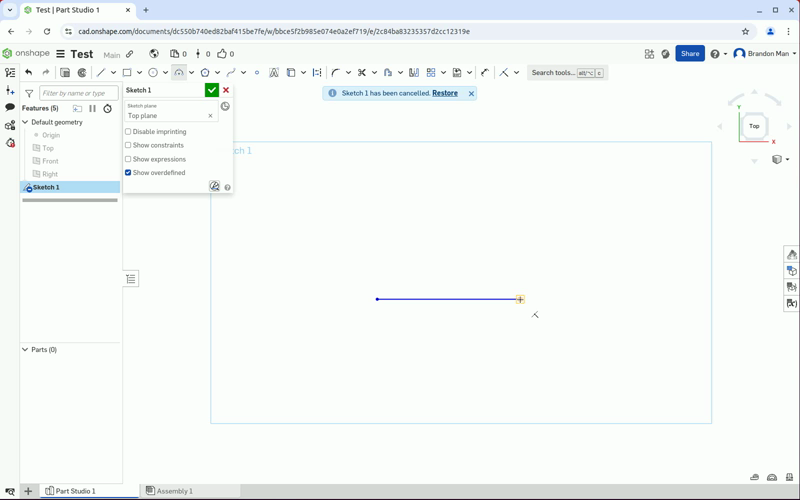
click(520, 299)
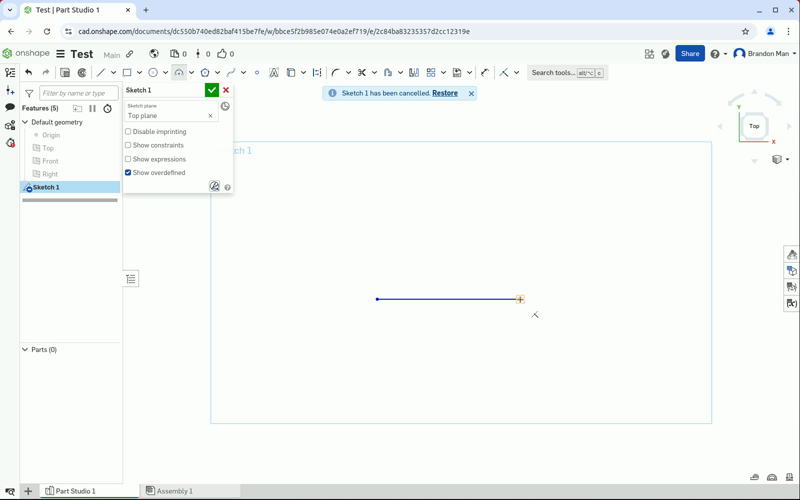
key_down(shift)
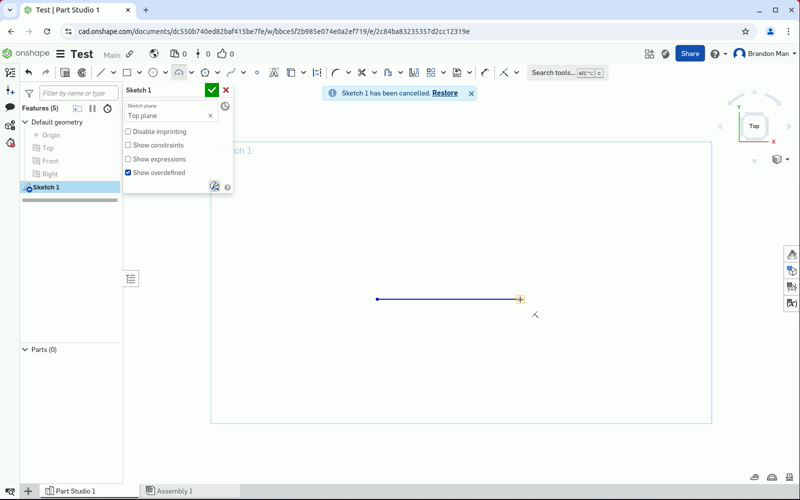
mouse_move(520, 266)
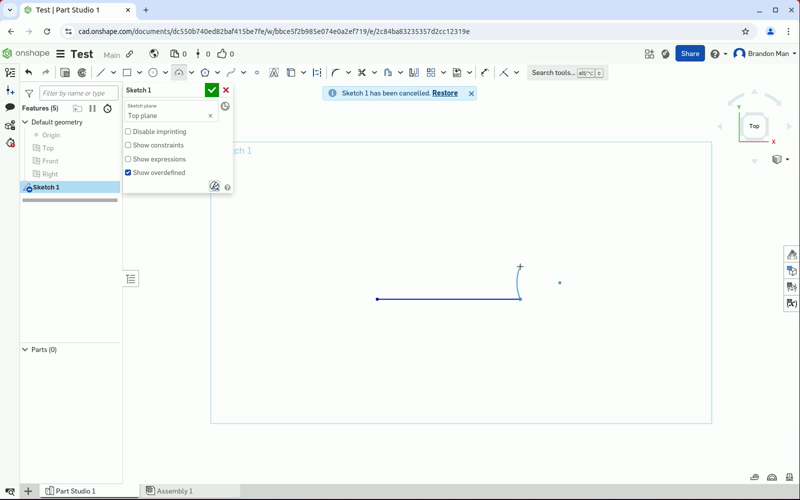
click(520, 266)
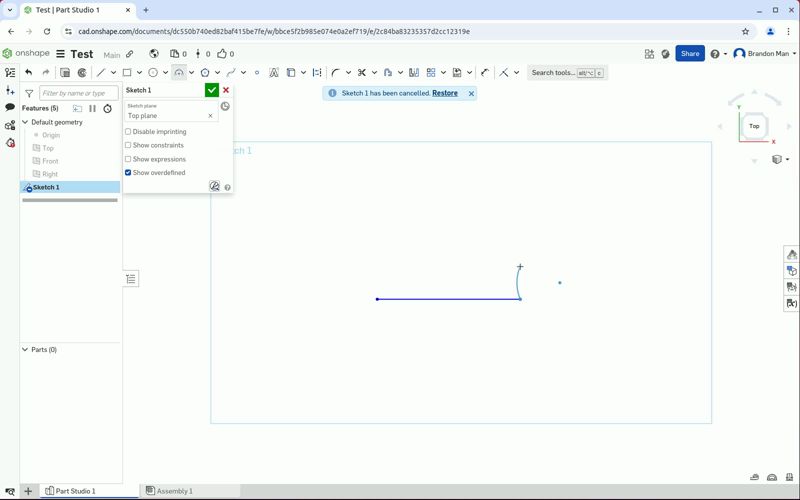
mouse_move(515, 282)
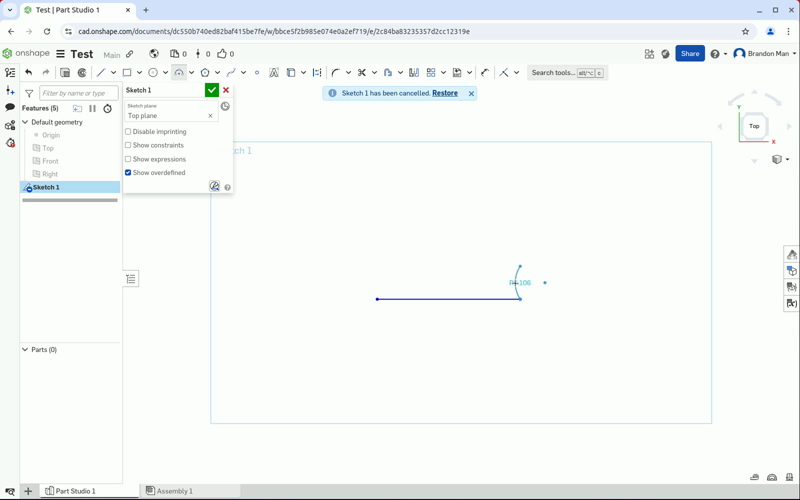
click(515, 282)
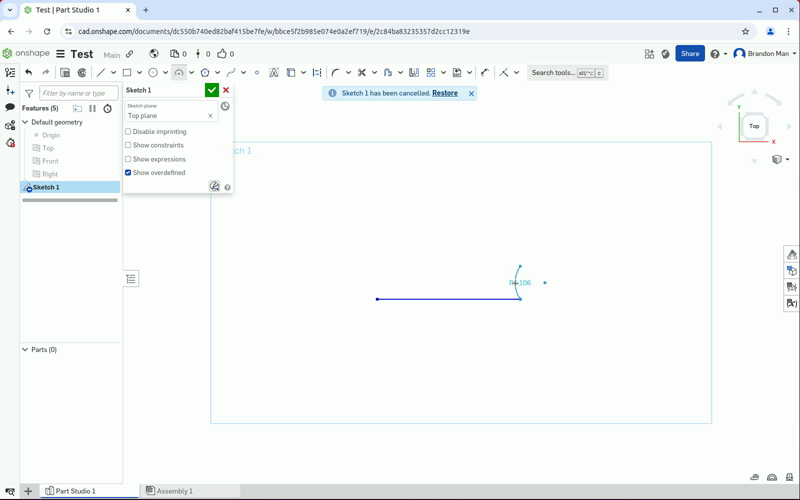
key_up(shift)
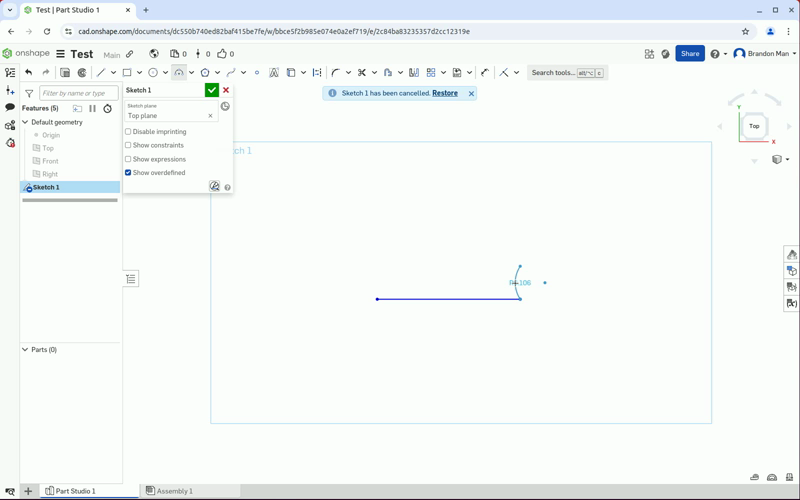
key(esc)
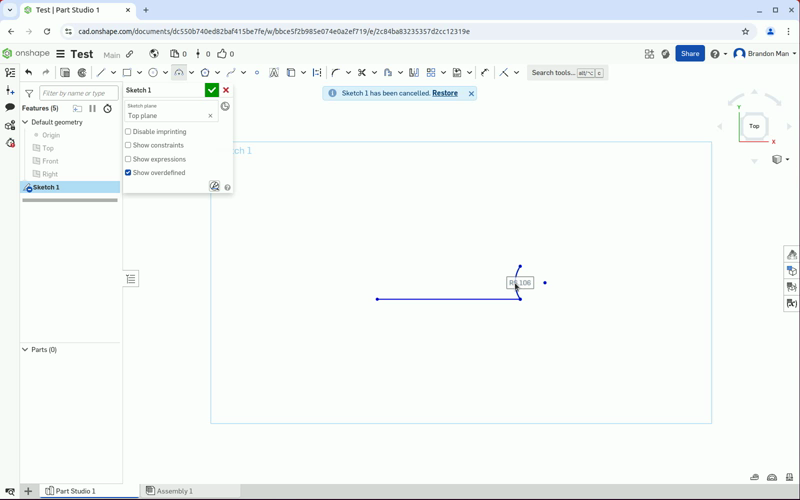
key(l)
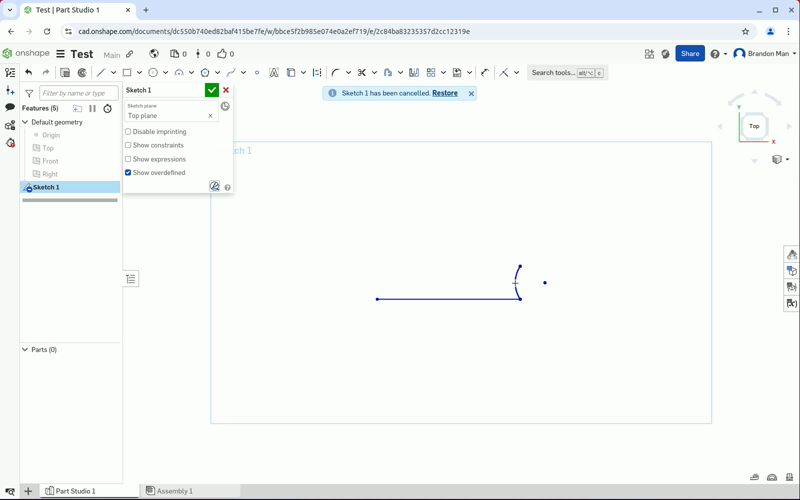
mouse_move(520, 266)
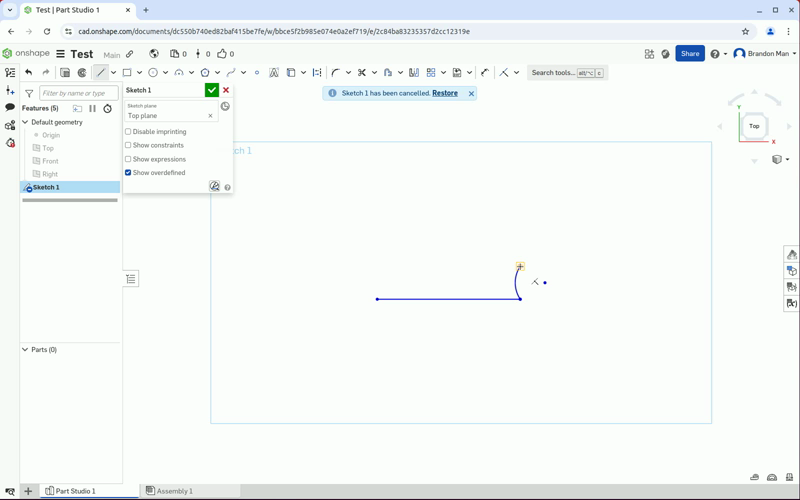
click(520, 266)
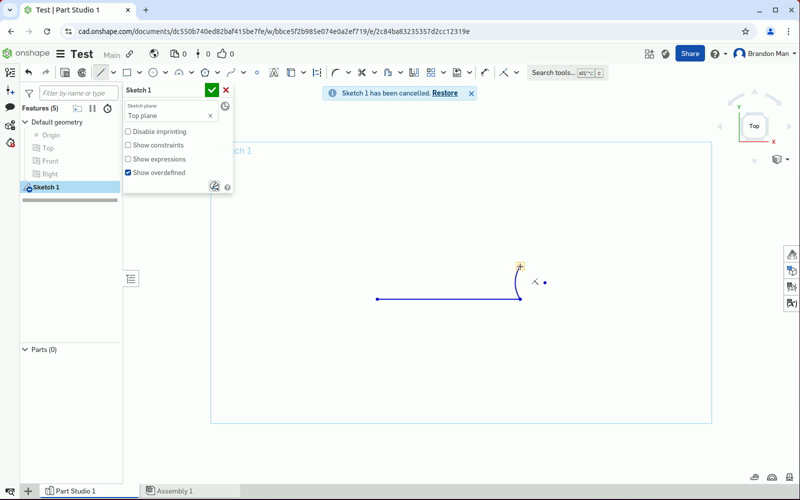
key_down(shift)
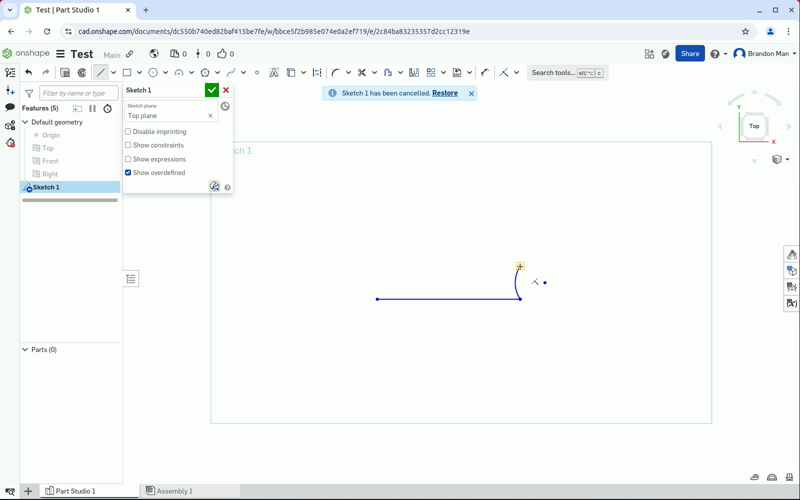
mouse_move(377, 266)
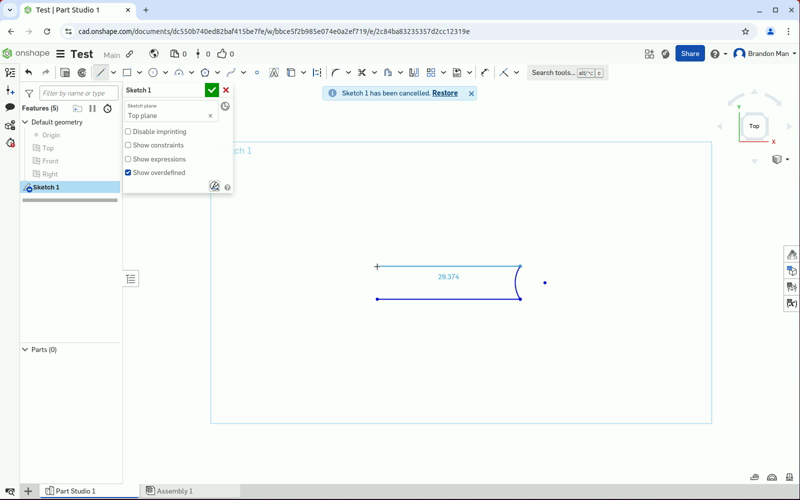
click(377, 266)
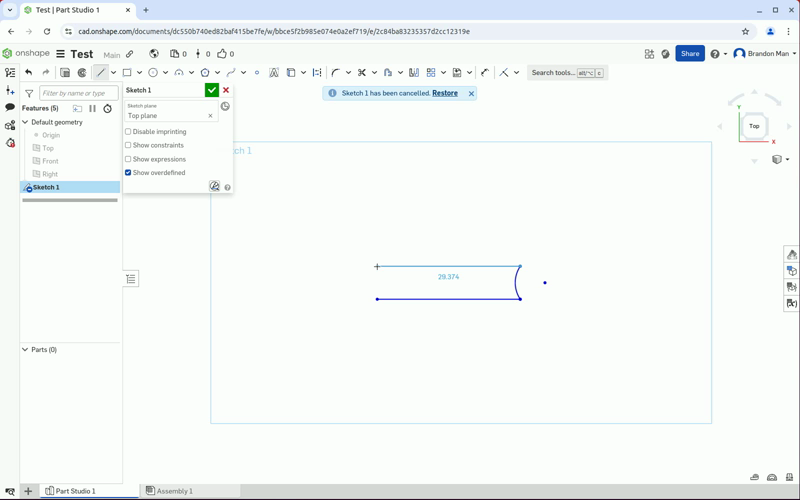
key_up(shift)
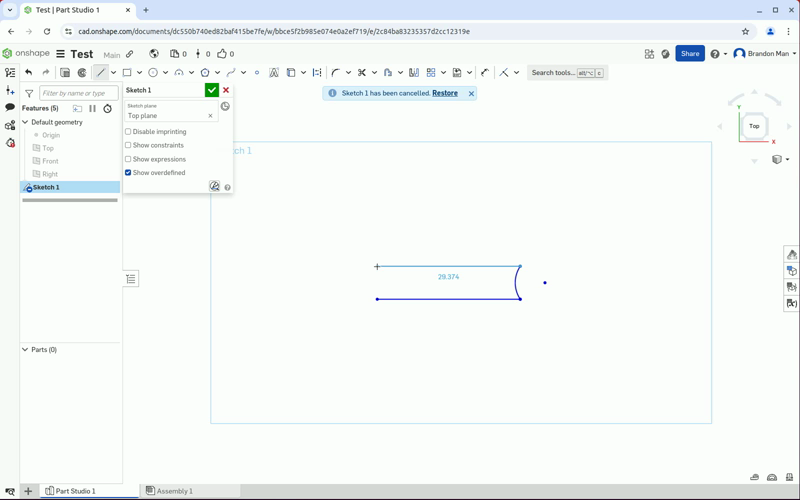
mouse_move(407, 266)
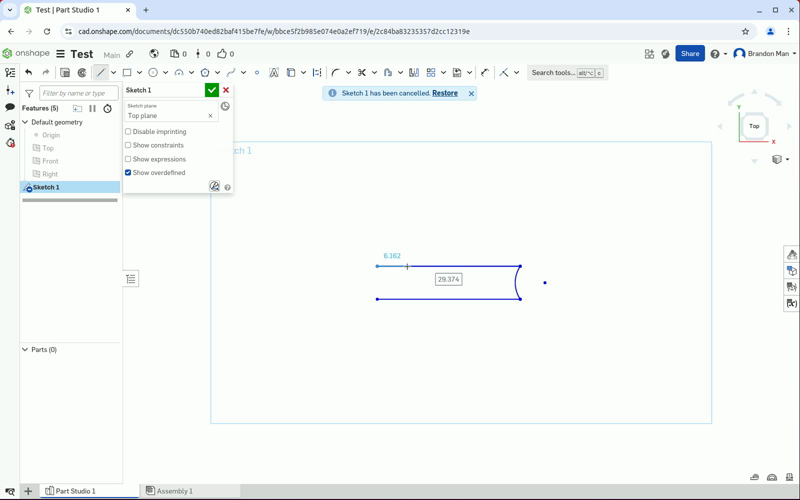
key_down(shift)
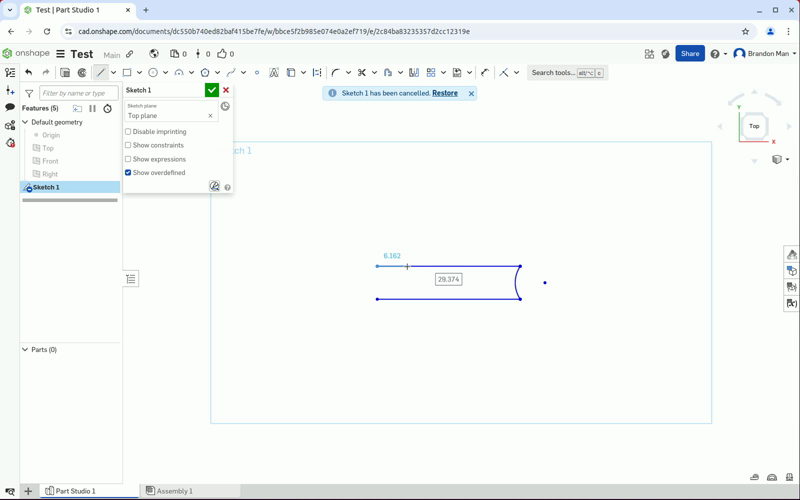
mouse_move(377, 299)
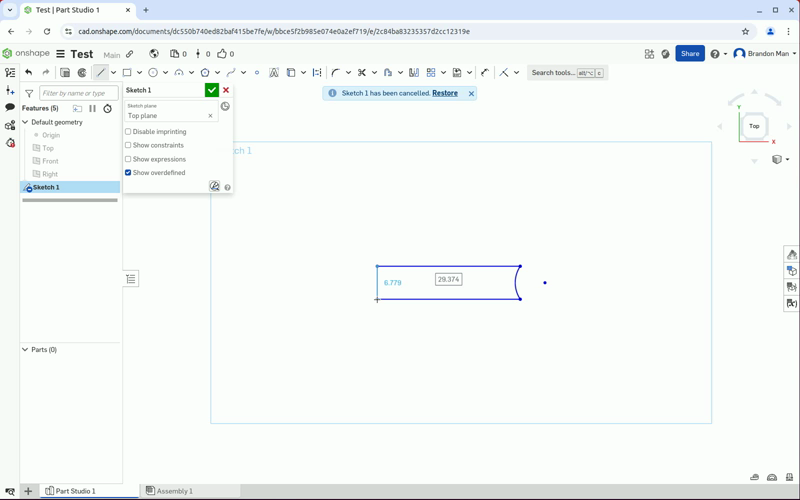
key_up(shift)
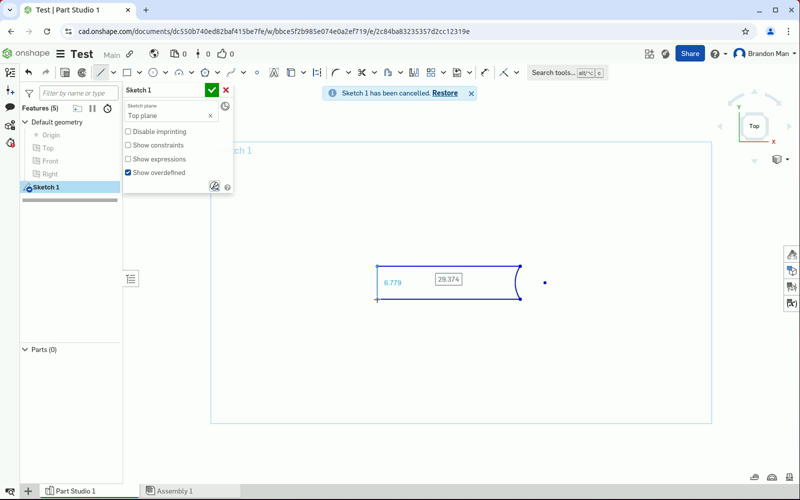
click(377, 299)
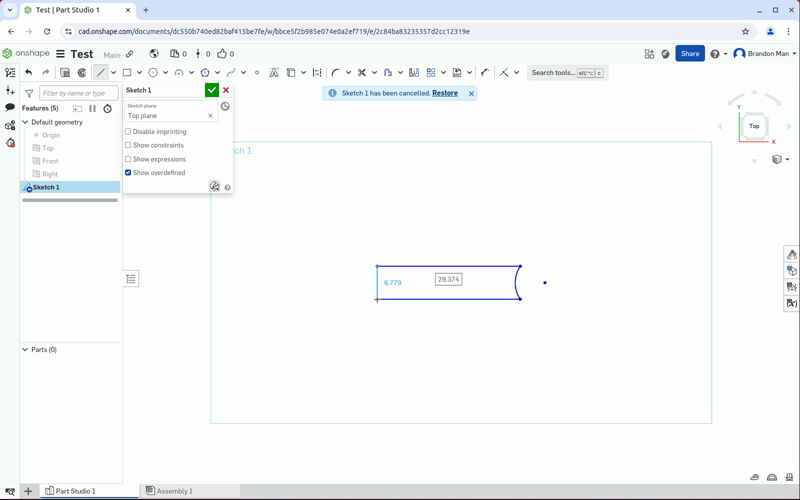
key(esc)
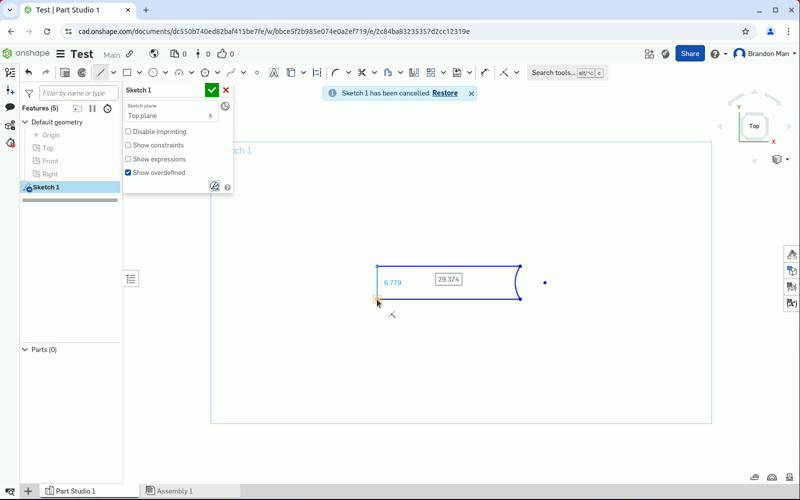
mouse_move(426, 294)
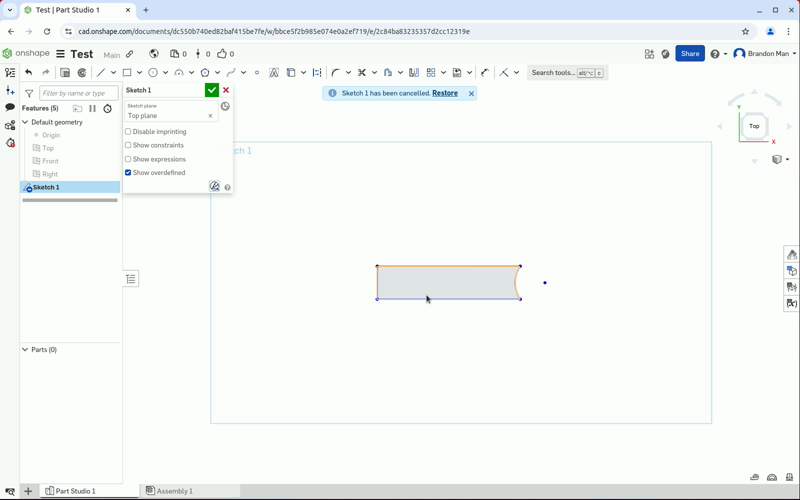
click(426, 294)
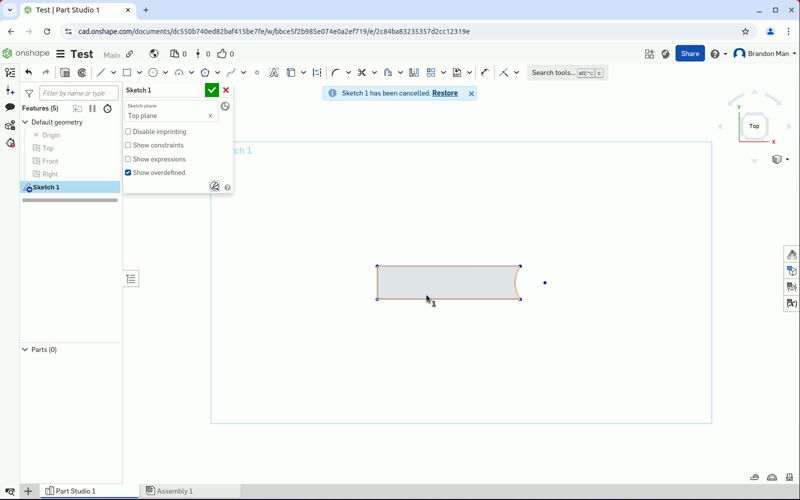
mouse_move(73, 352)
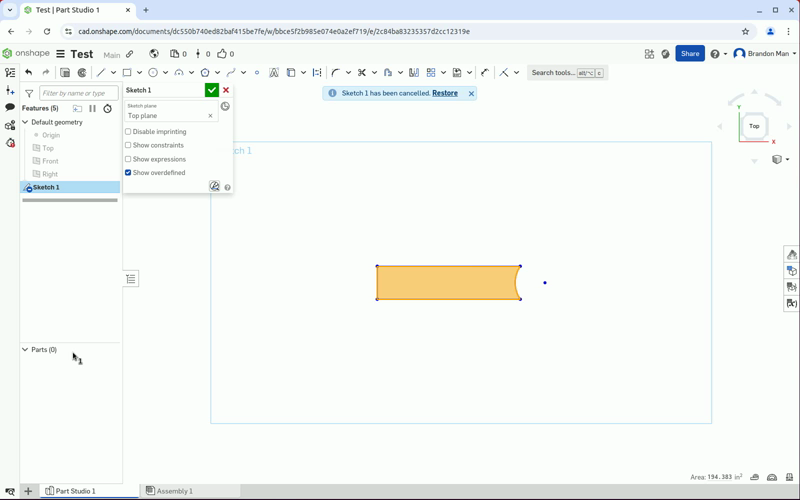
key(shift+y)
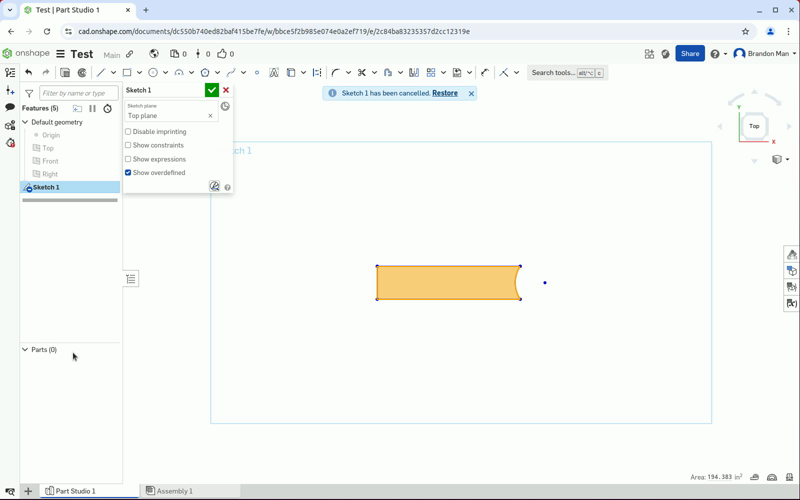
key(shift+e)
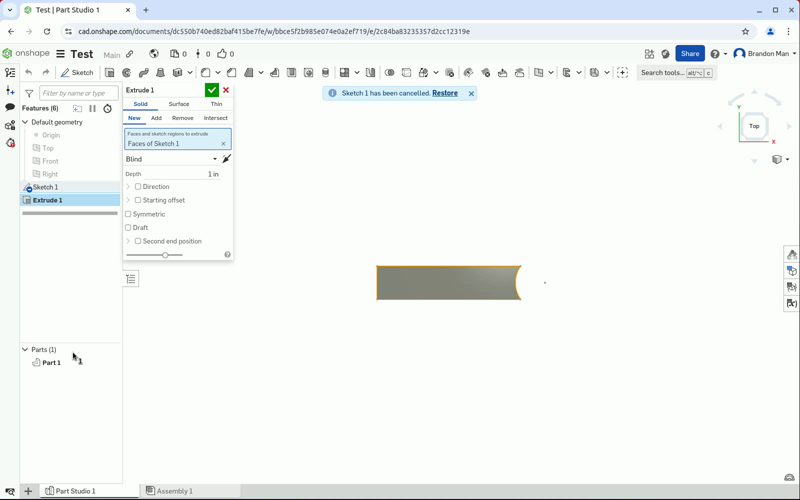
mouse_move(143, 106)
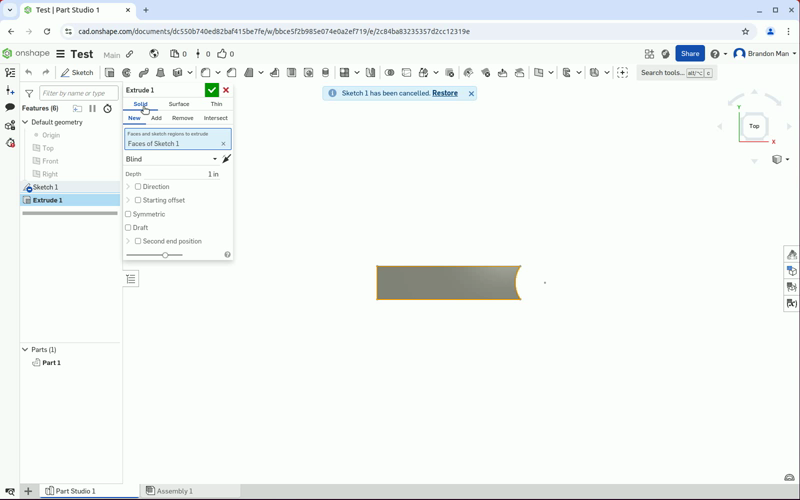
click(143, 106)
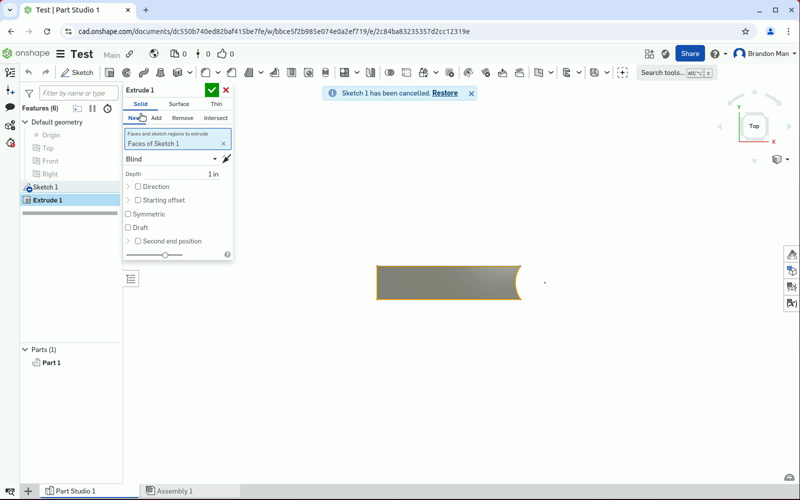
mouse_move(137, 120)
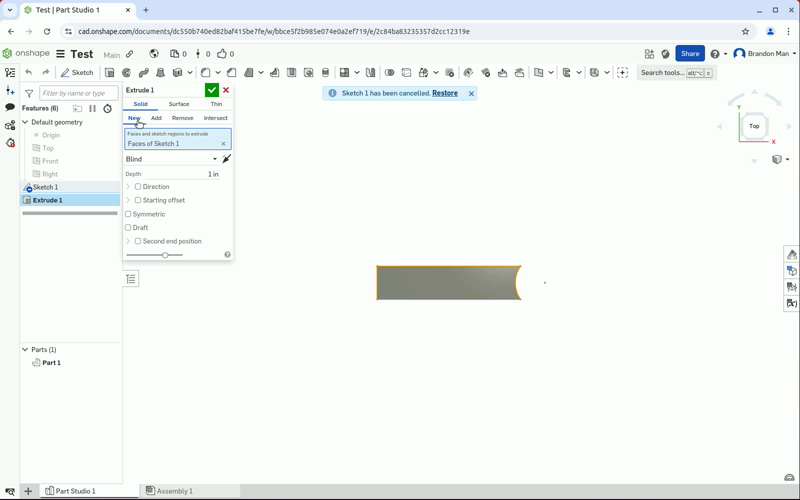
click(137, 120)
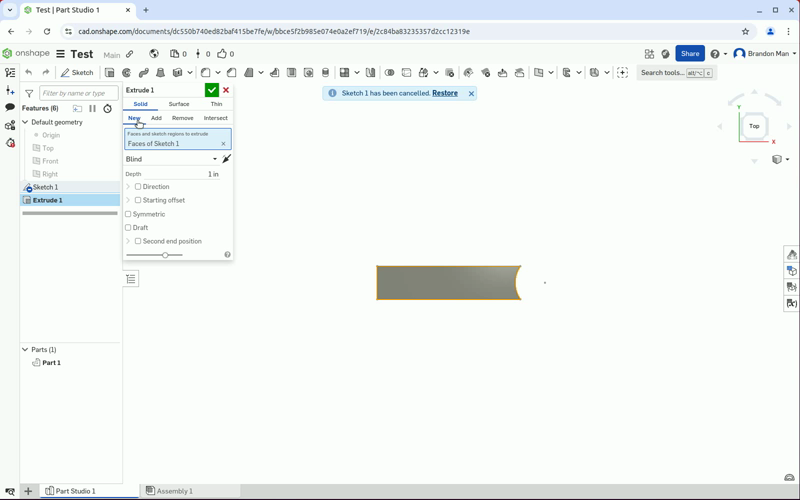
key(tab, 4)
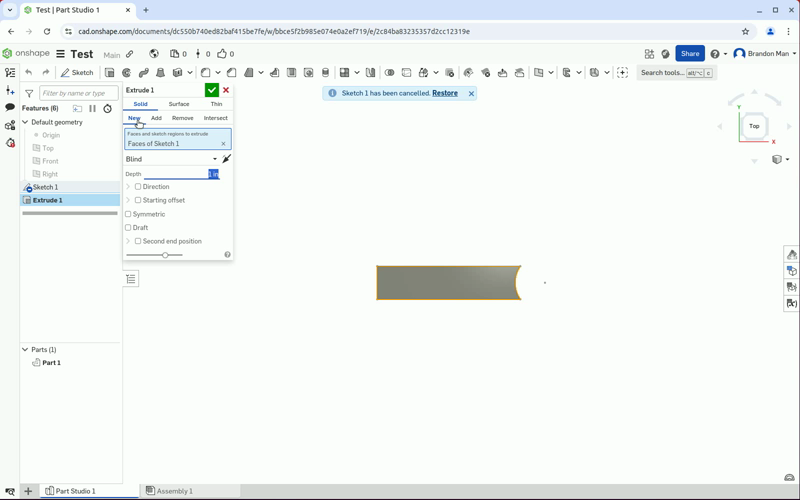
text(1.685)
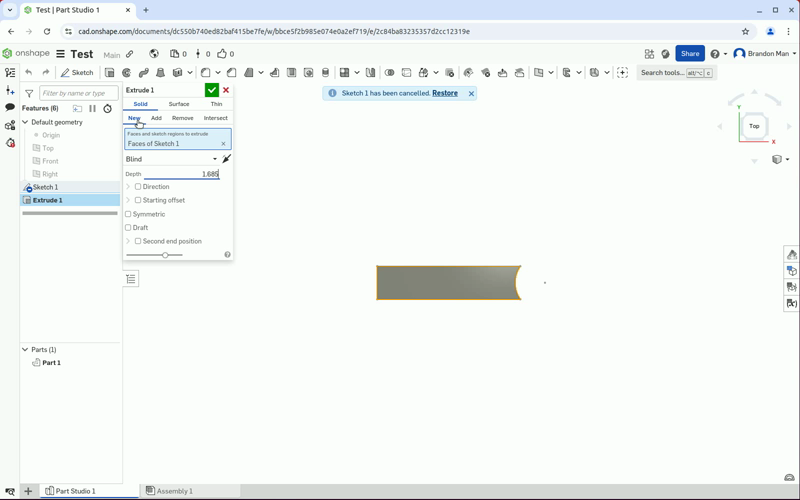
key(enter)
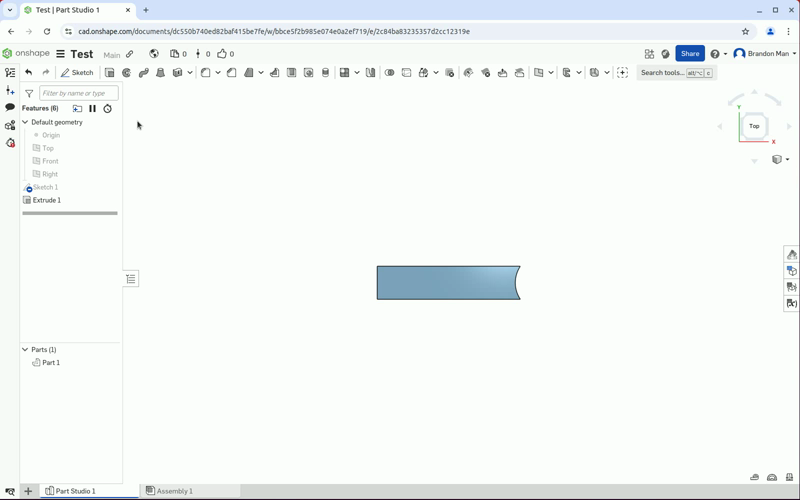
key(shift+h)
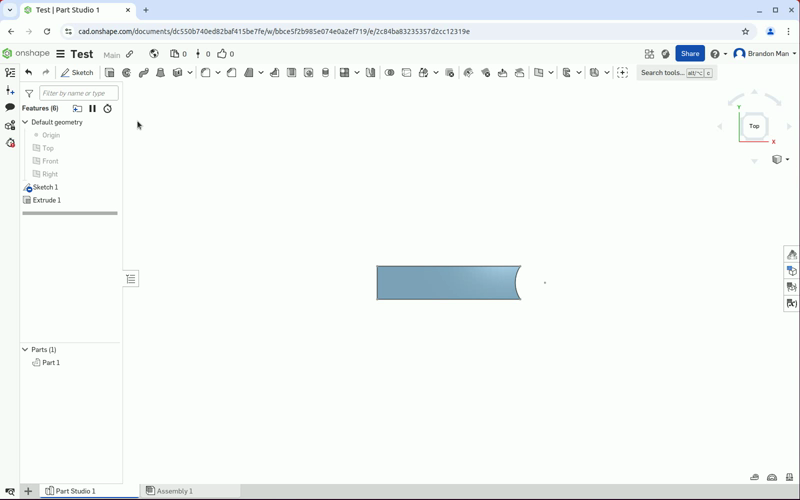
key(shift+h)
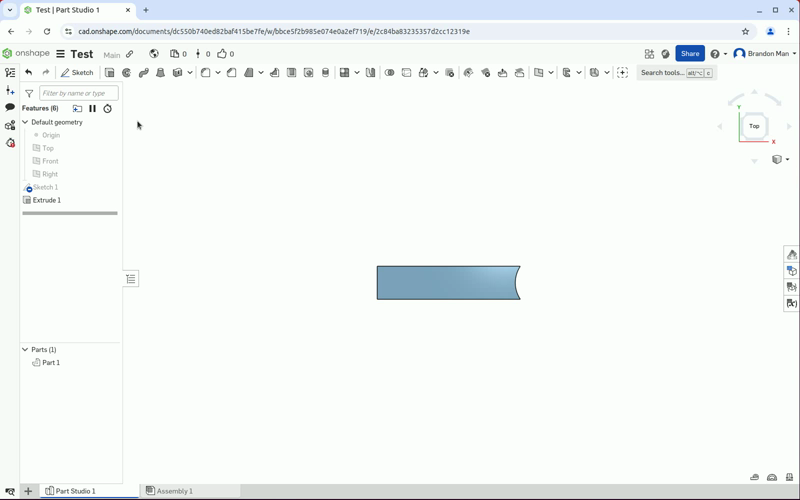
mouse_move(73, 189)
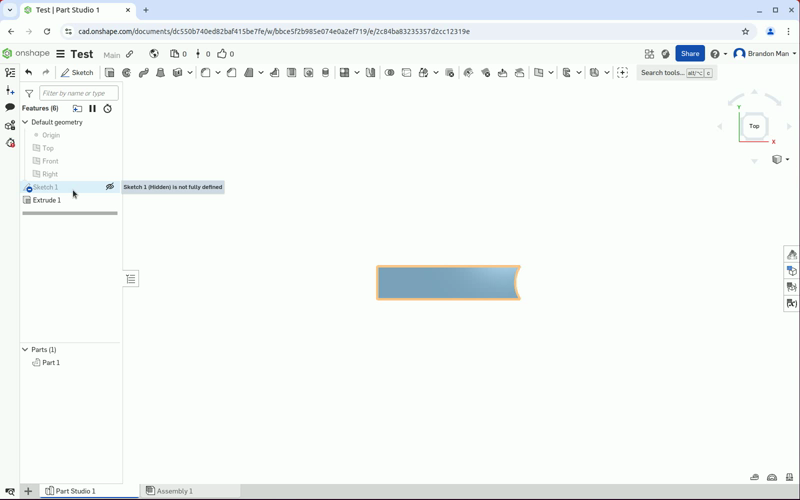
click(73, 189)
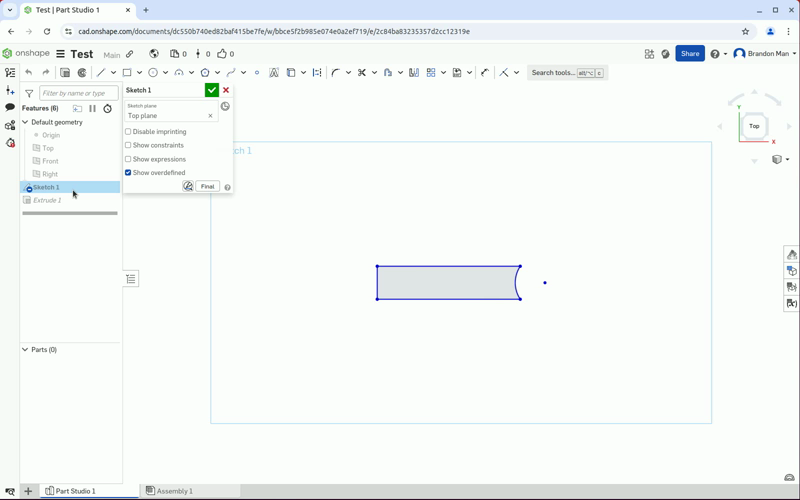
mouse_move(229, 92)
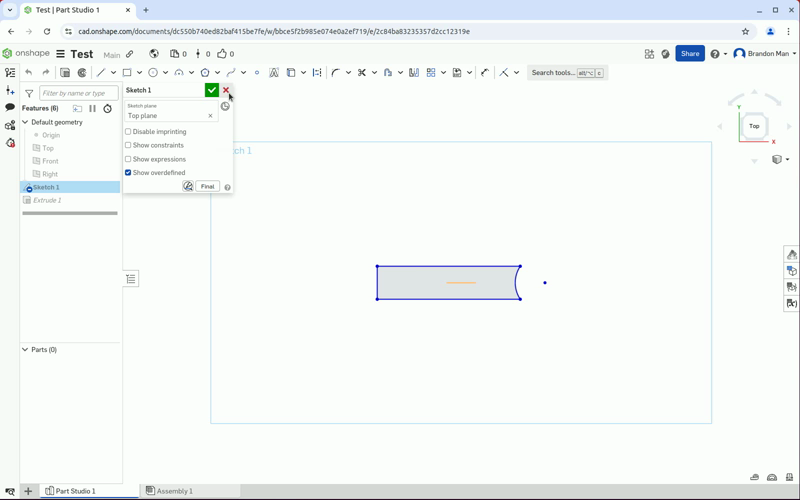
click(229, 92)
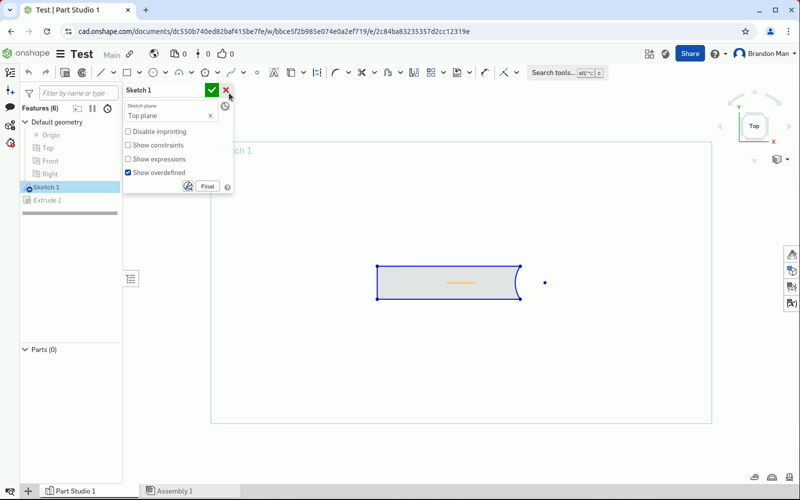
key(shift+s)
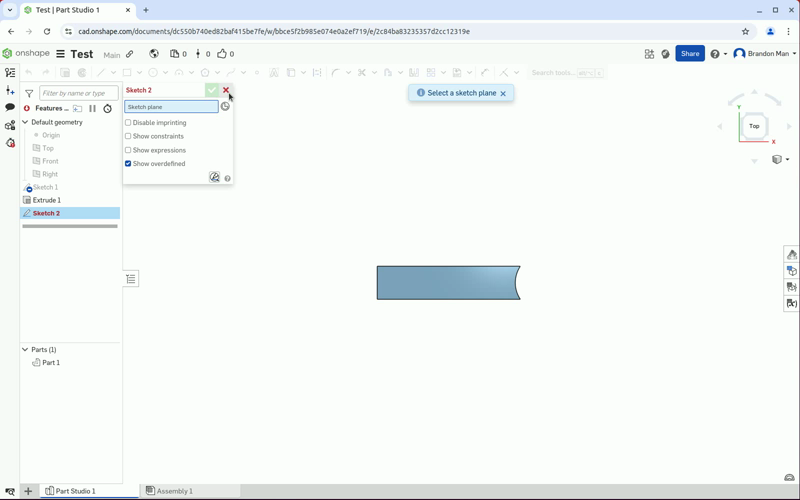
mouse_move(73, 150)
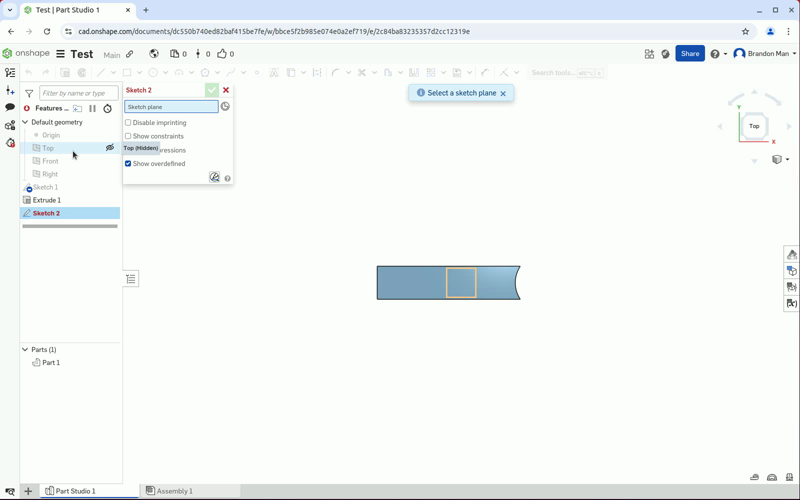
click(73, 150)
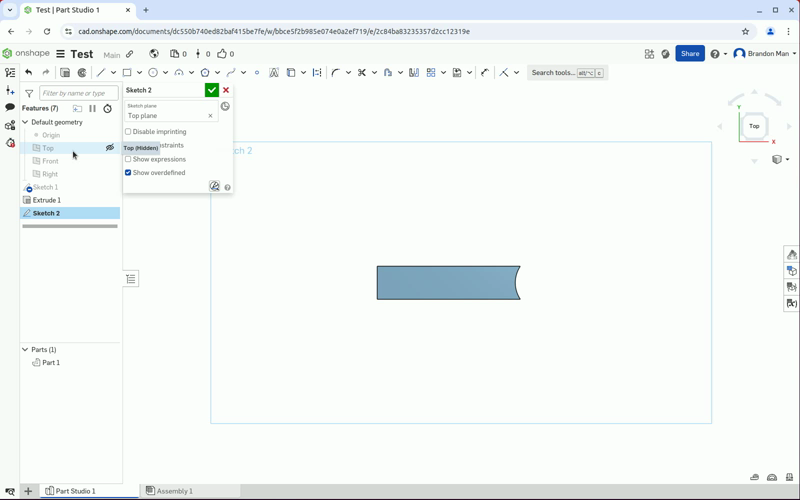
mouse_move(73, 352)
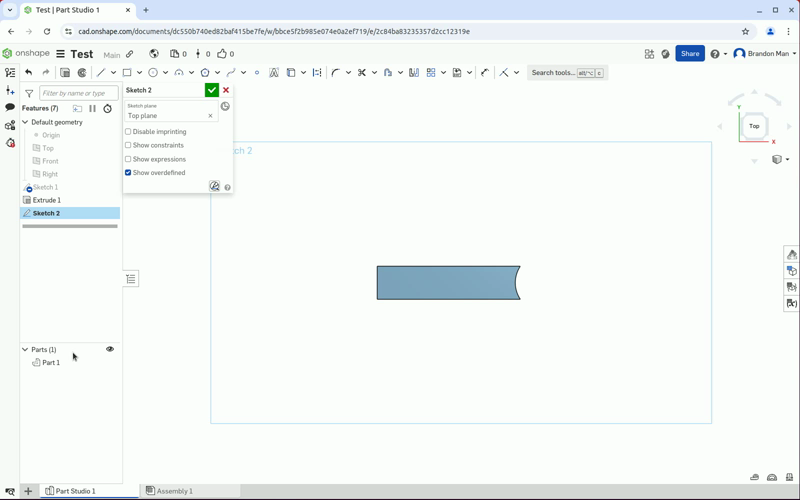
key(y)
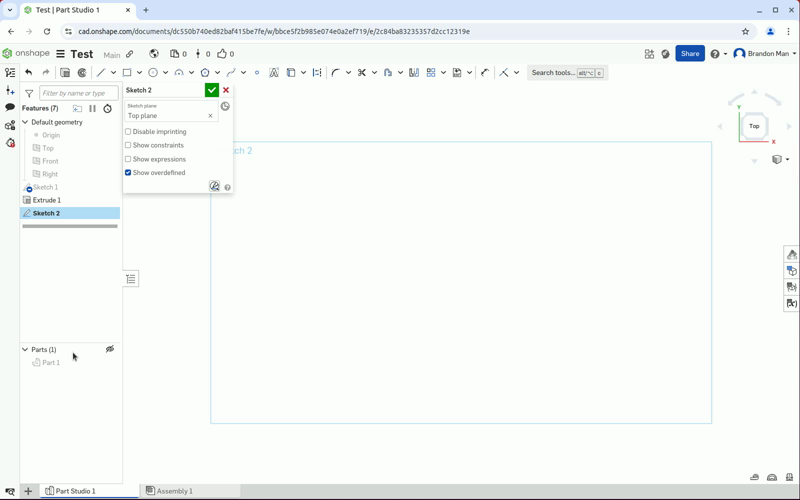
key(c)
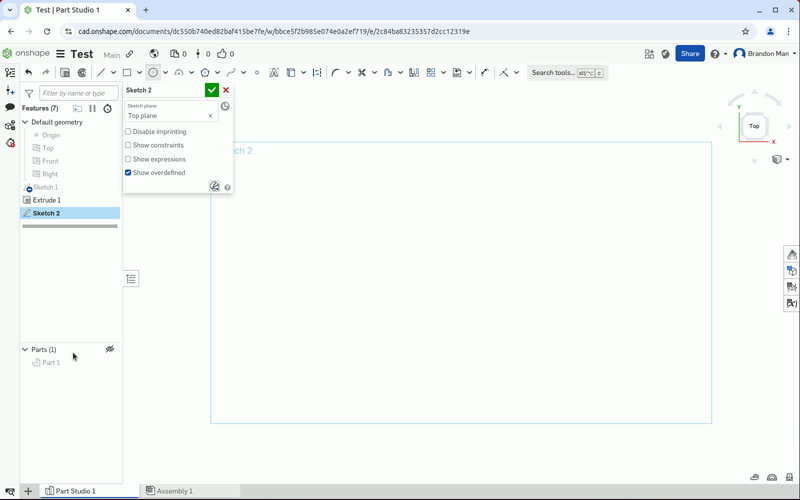
key_down(shift)
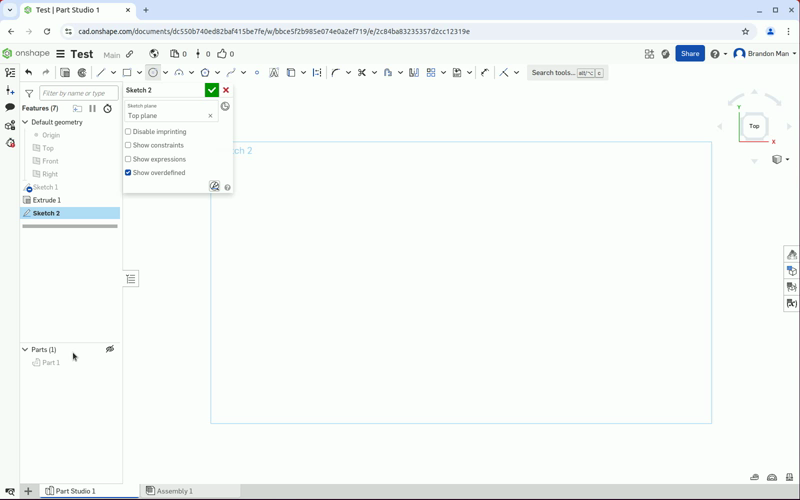
mouse_move(544, 282)
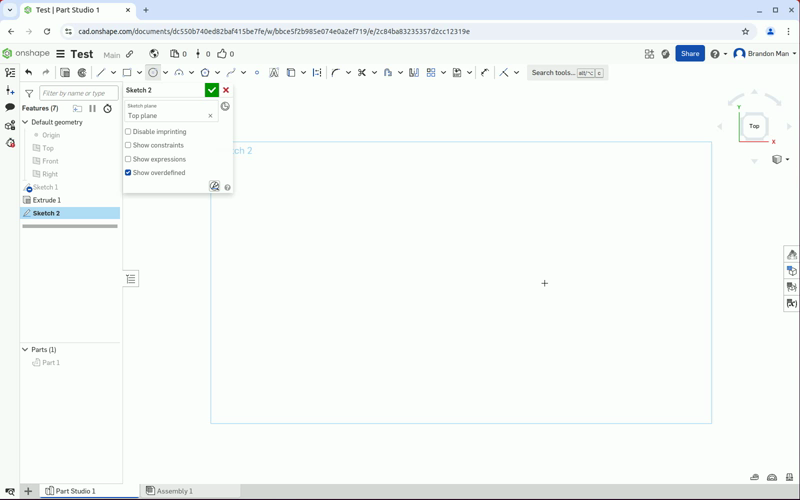
click(544, 282)
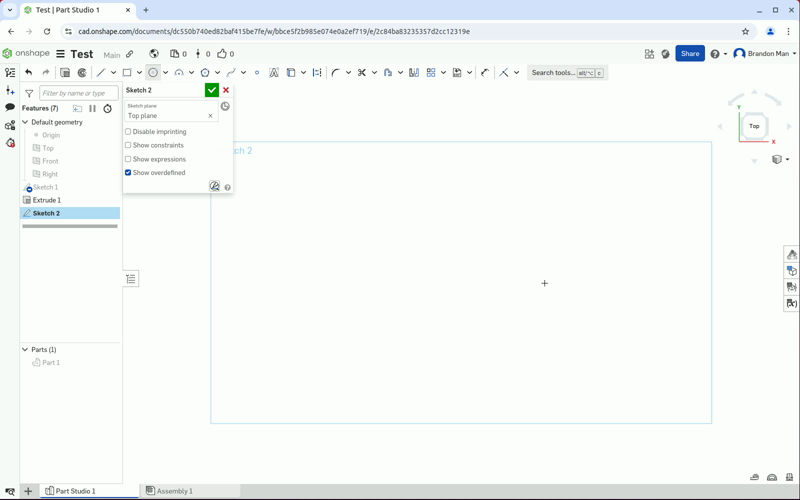
key_up(shift)
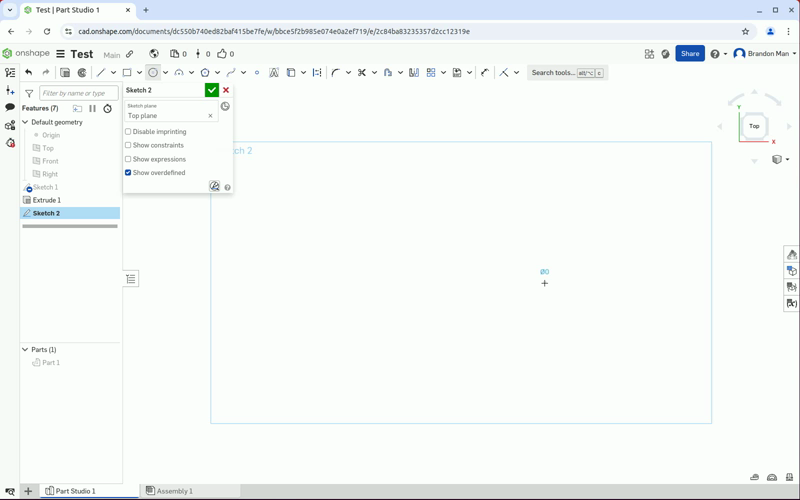
mouse_move(574, 282)
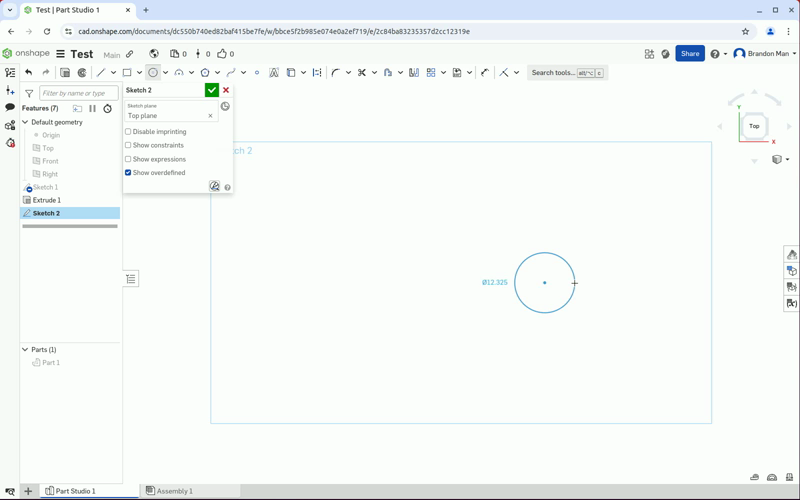
click(574, 282)
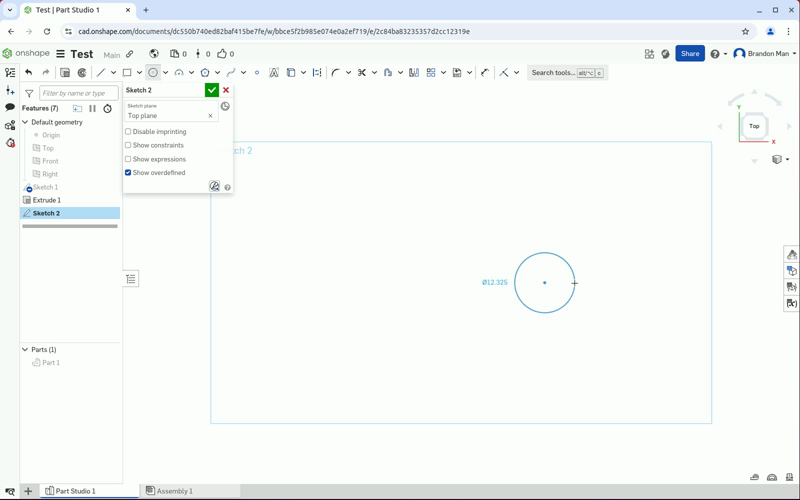
key(esc)
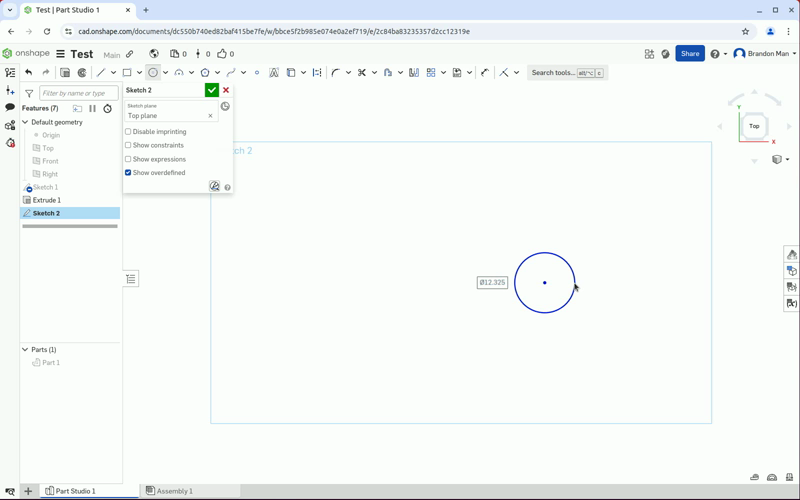
key(c)
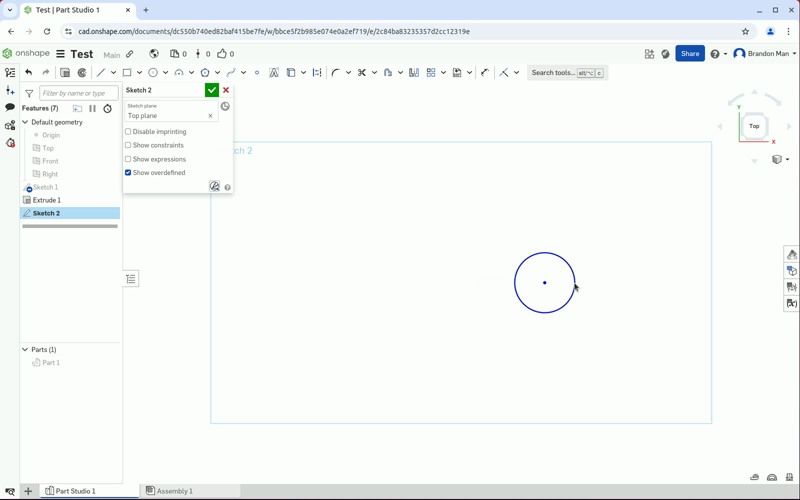
key_down(shift)
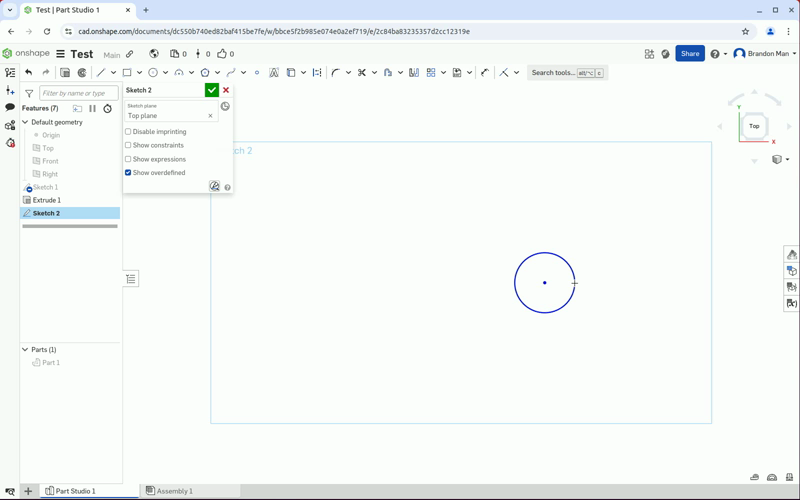
mouse_move(544, 282)
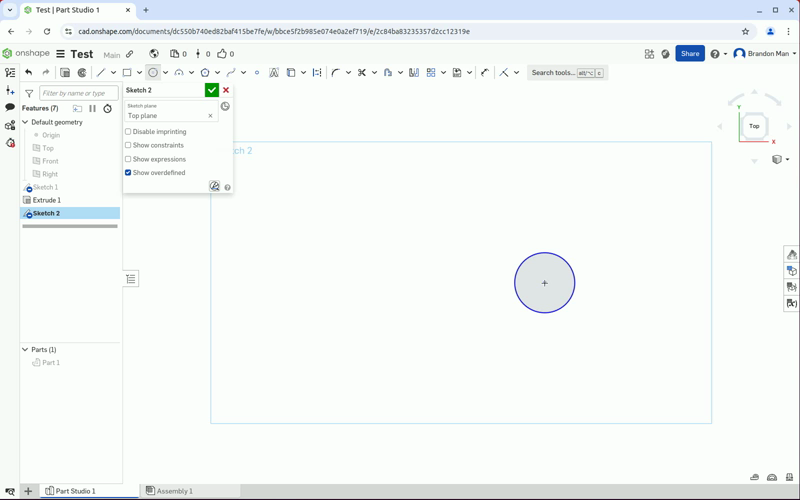
click(544, 282)
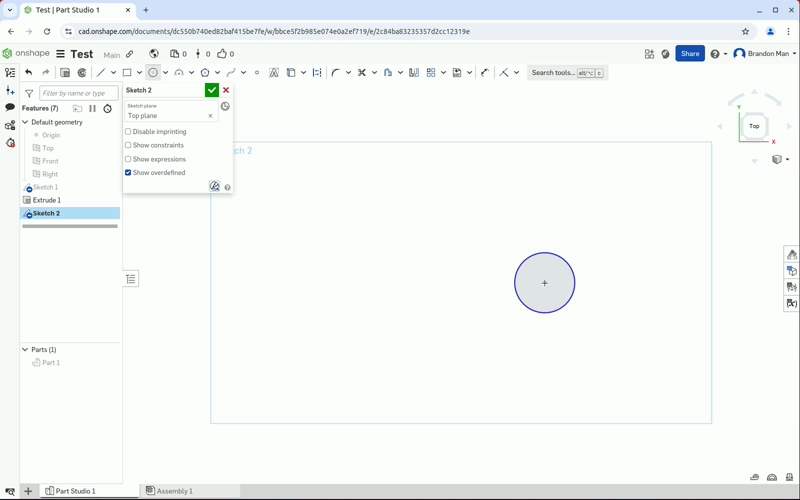
key_up(shift)
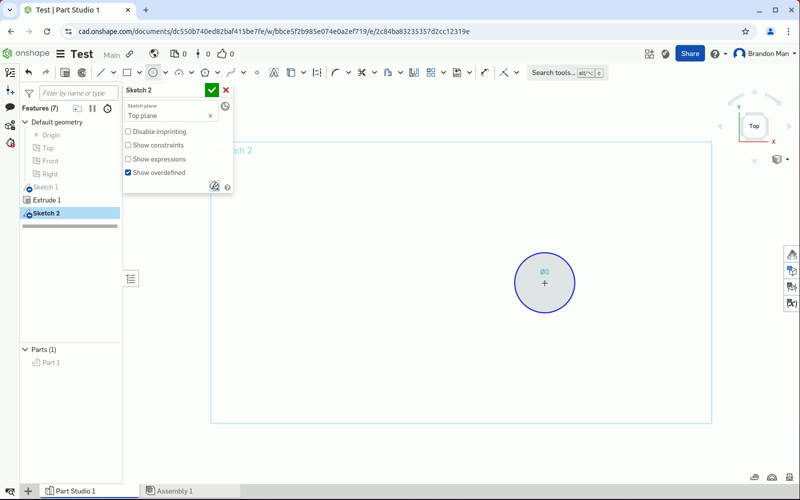
mouse_move(570, 282)
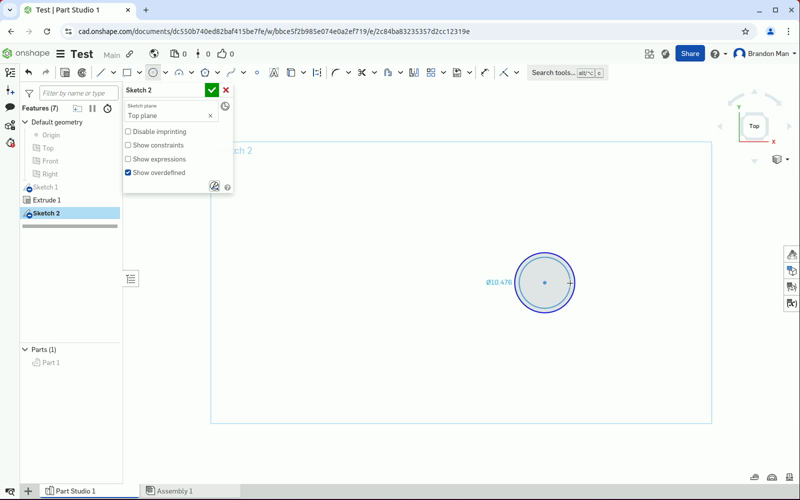
click(570, 282)
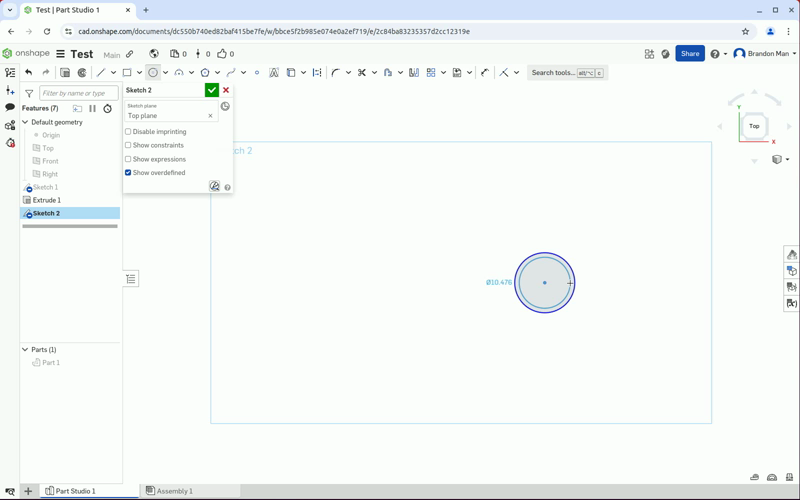
key(esc)
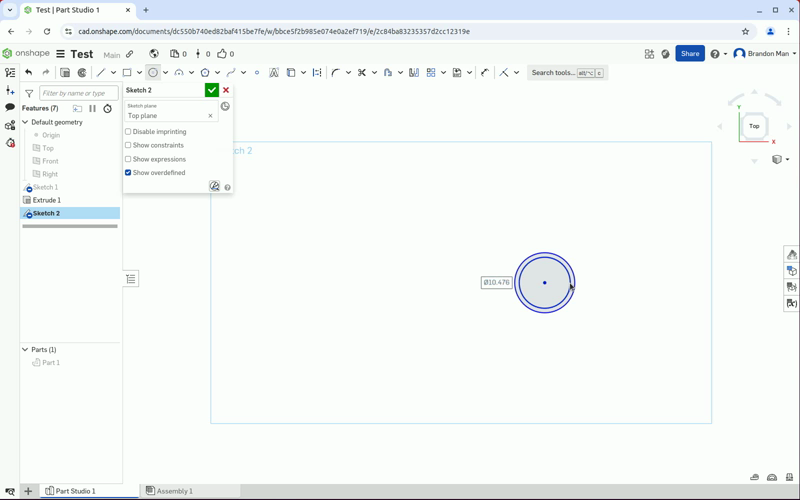
mouse_move(561, 258)
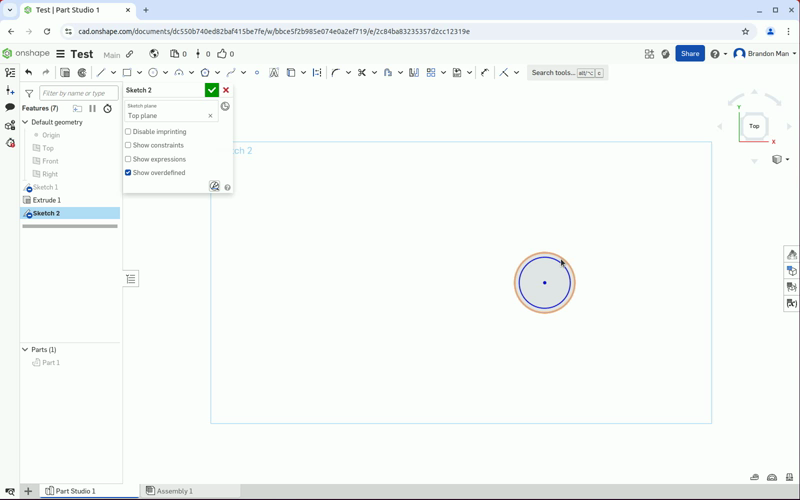
scroll(6)
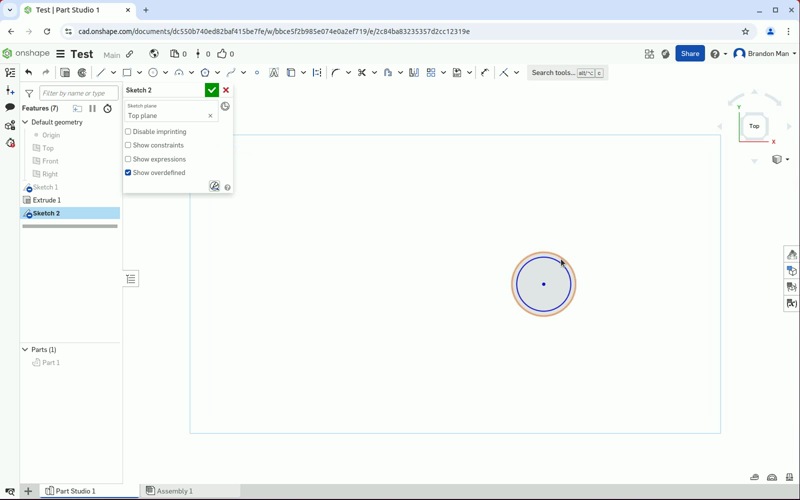
scroll(6)
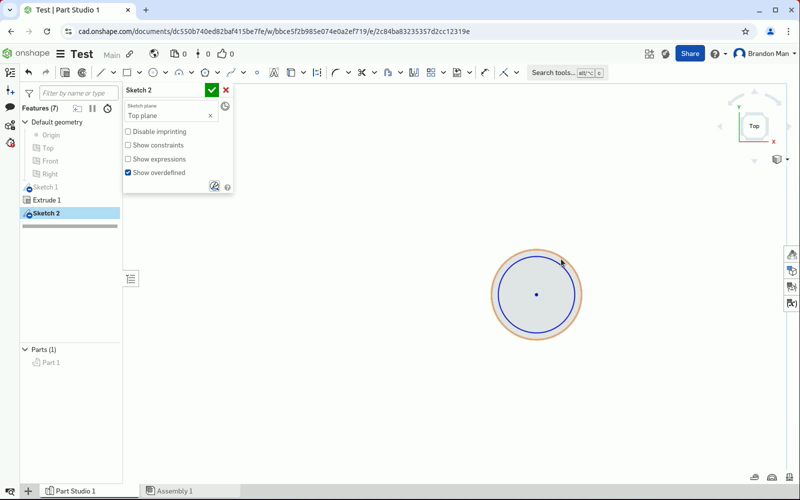
scroll(6)
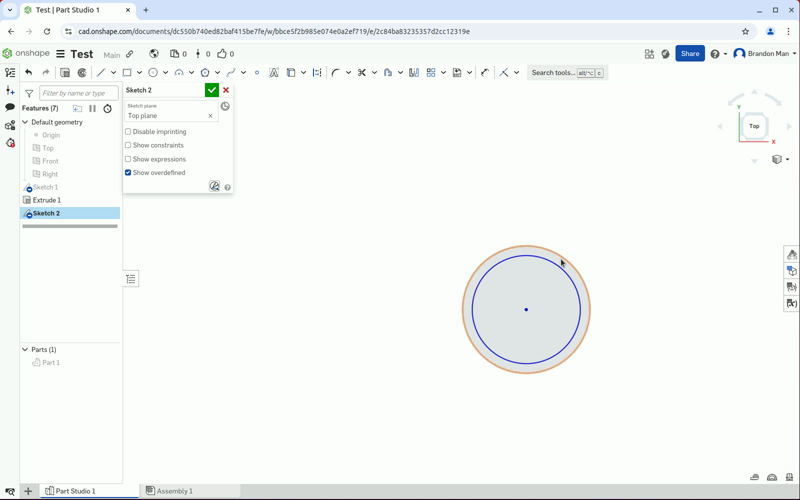
scroll(6)
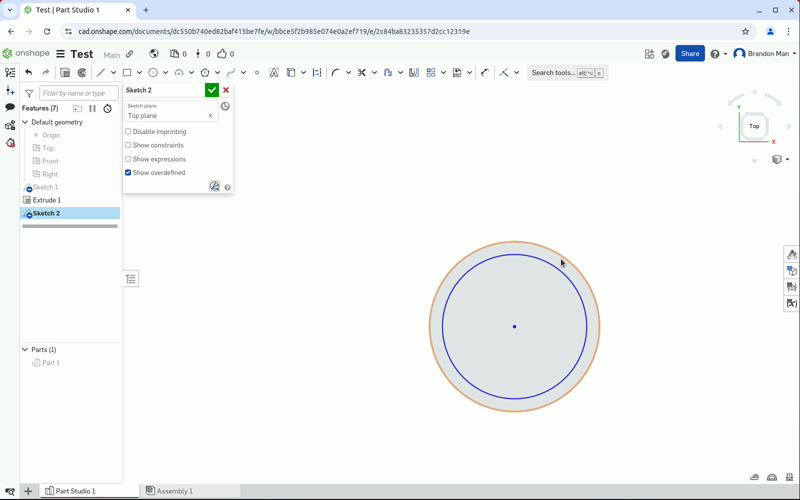
scroll(6)
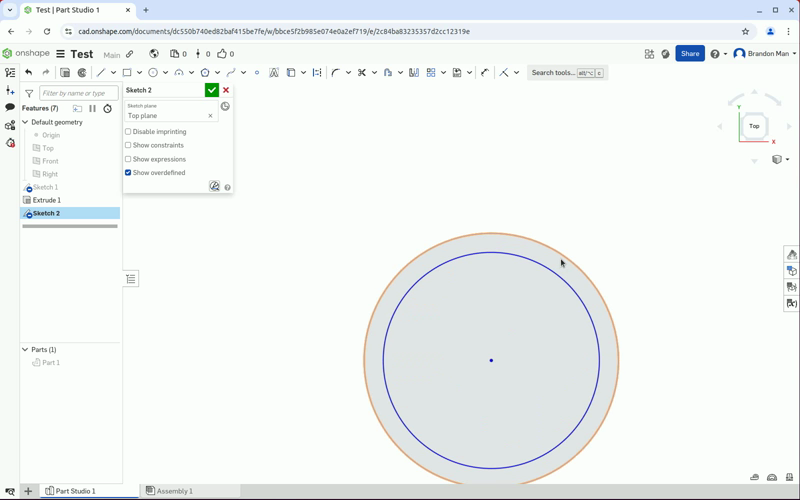
scroll(6)
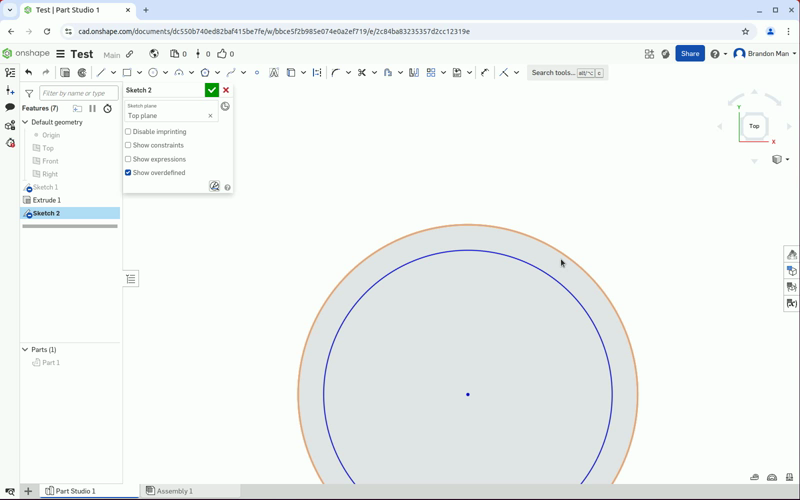
scroll(6)
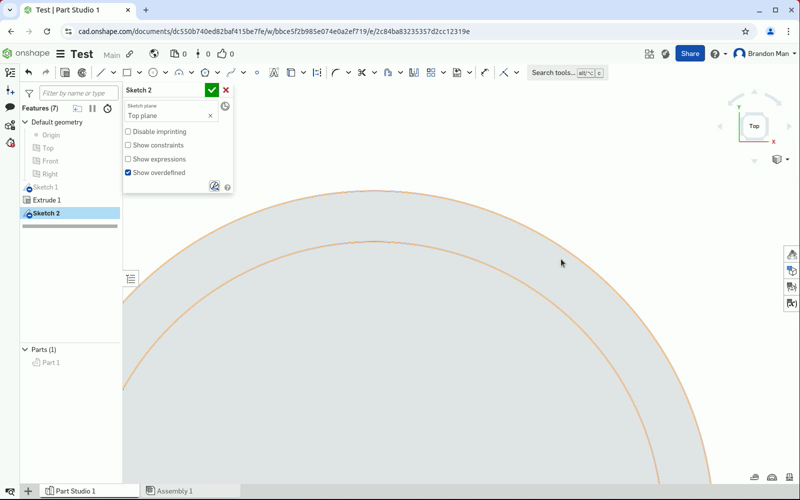
click(561, 258)
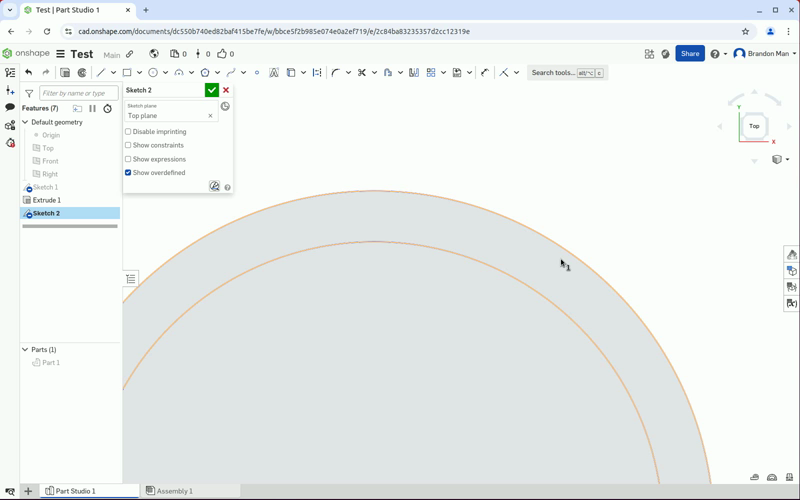
scroll(-6)
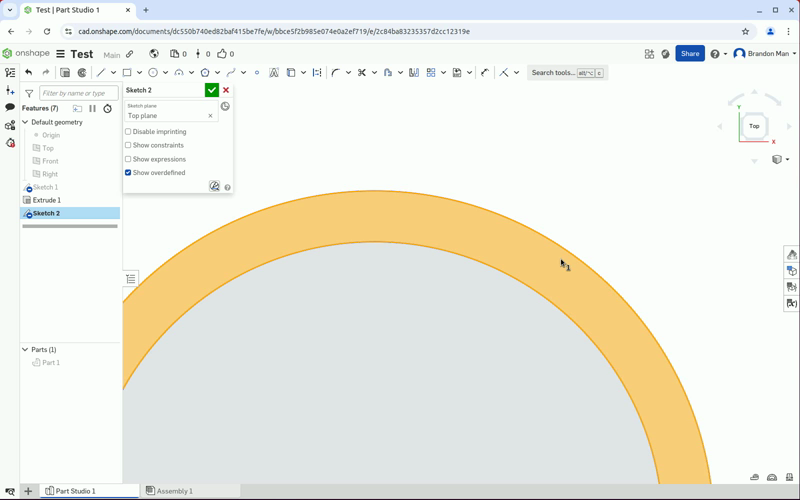
scroll(-6)
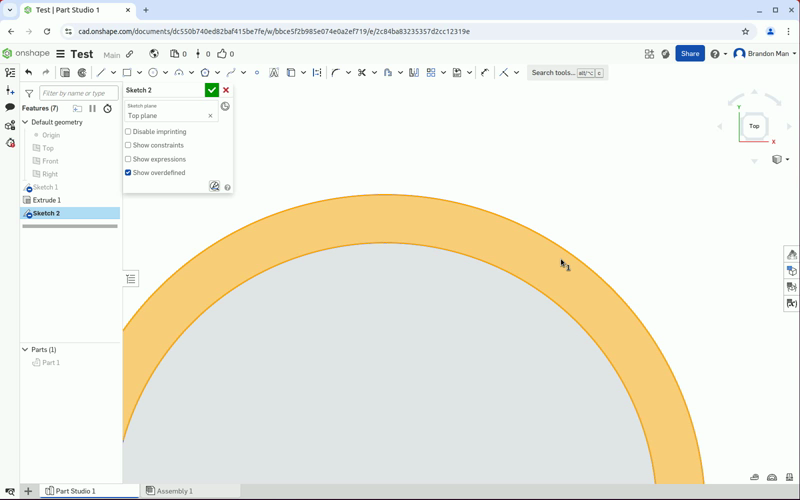
scroll(-6)
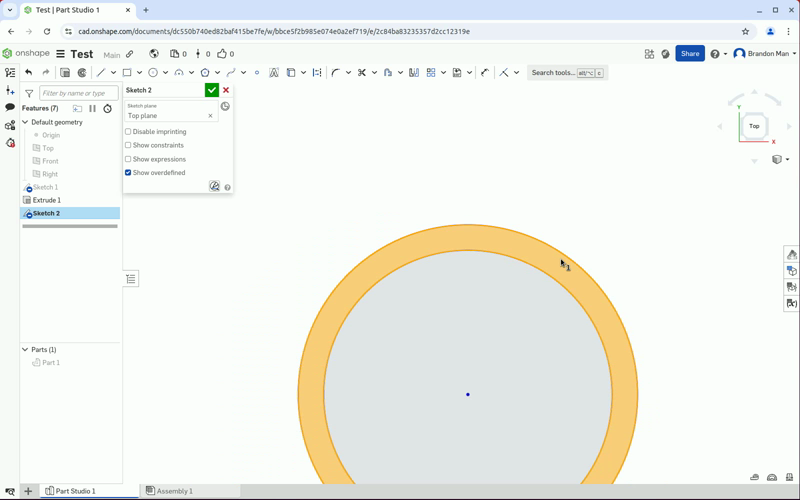
scroll(-6)
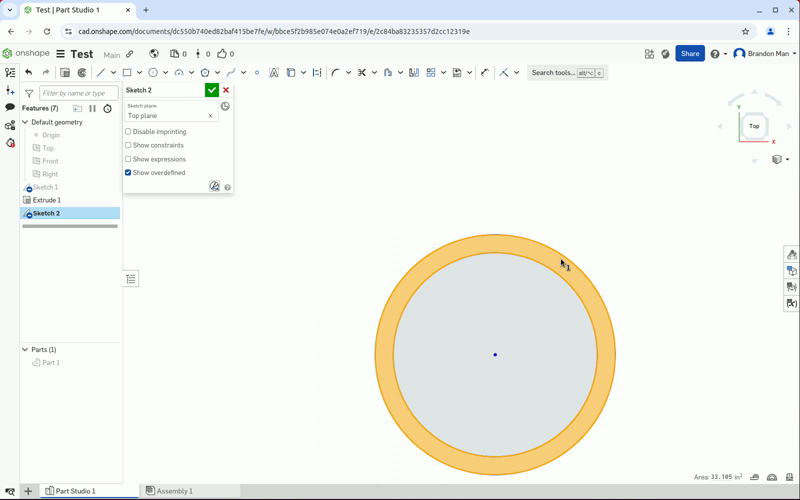
scroll(-6)
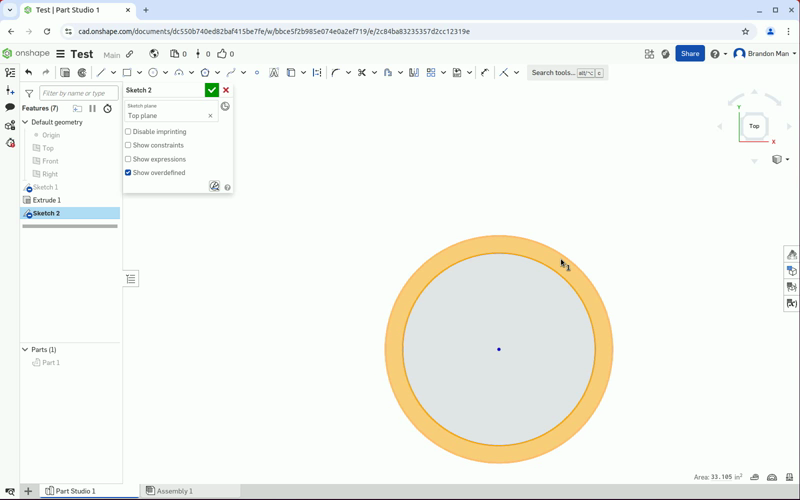
scroll(-6)
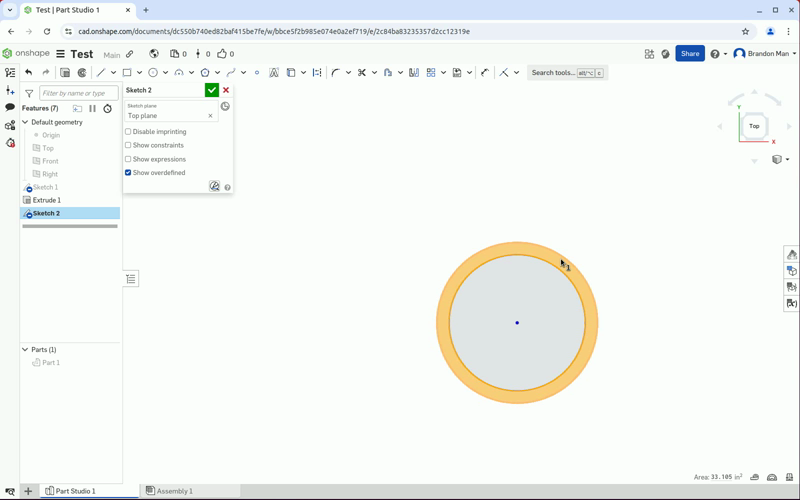
scroll(-6)
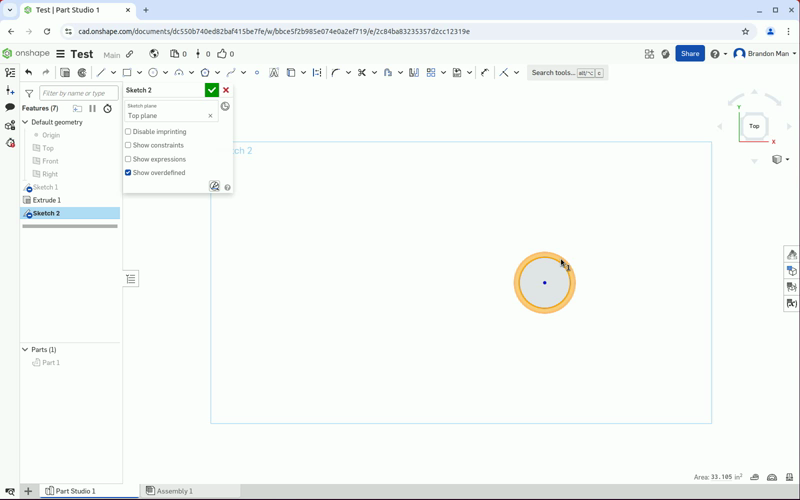
mouse_move(73, 352)
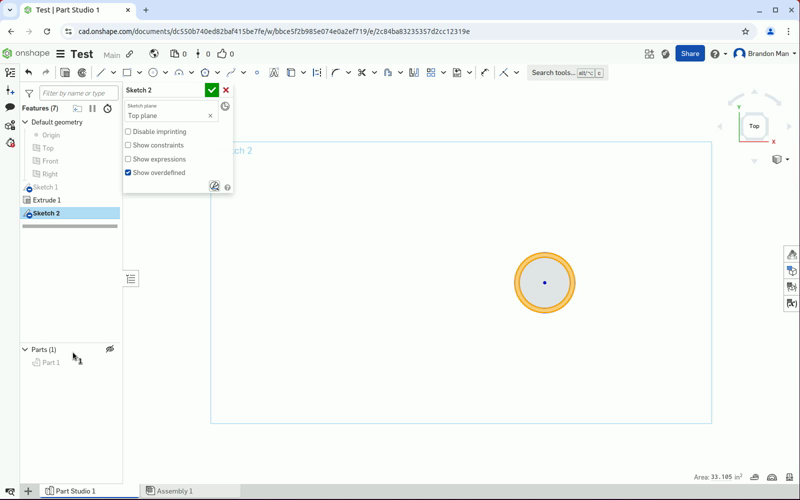
key(shift+y)
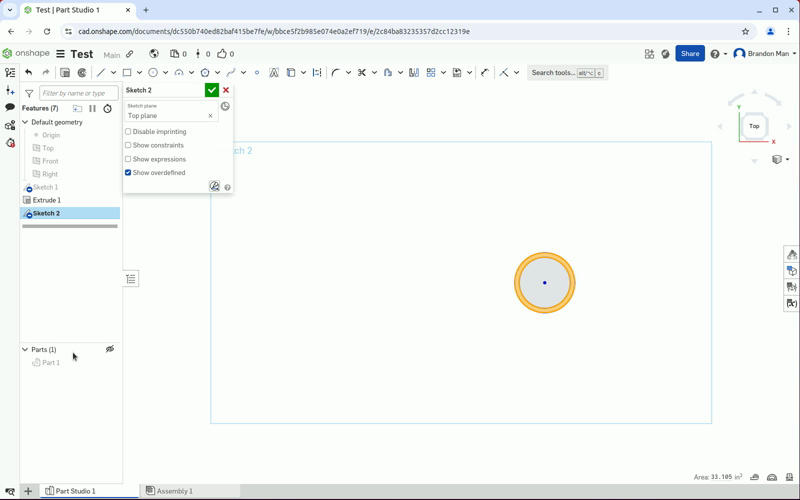
key(shift+e)
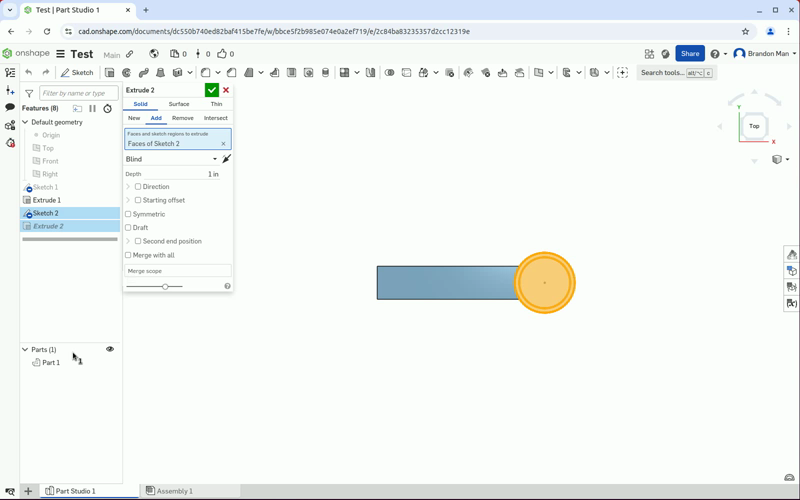
mouse_move(143, 106)
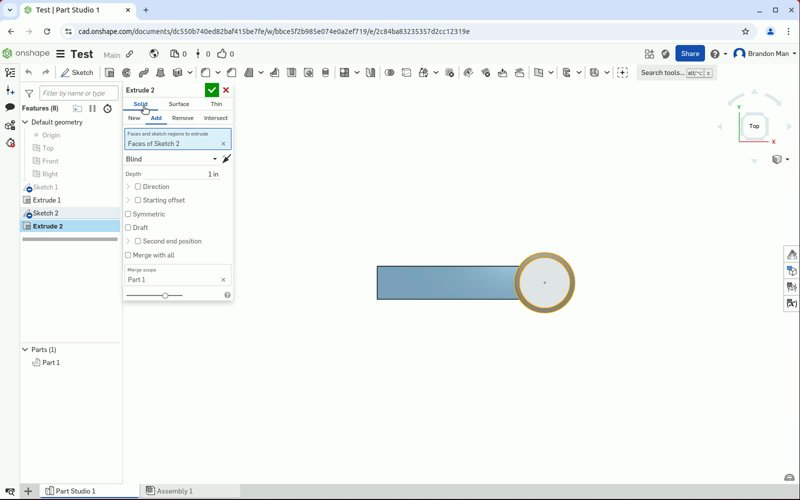
click(143, 106)
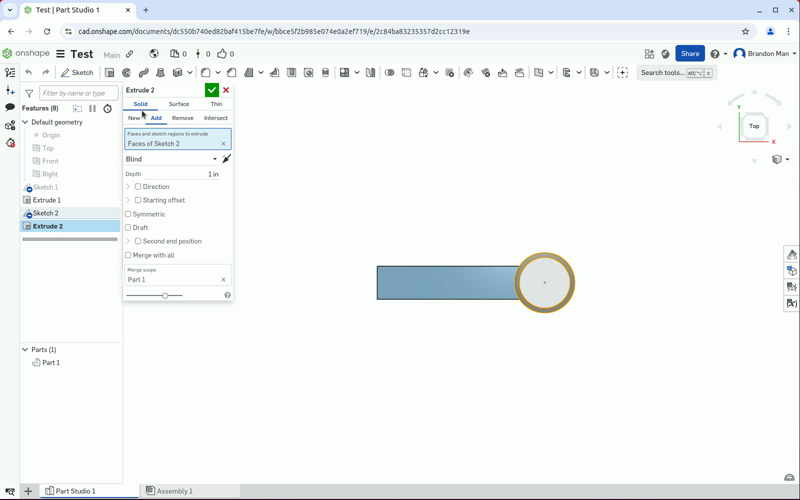
mouse_move(137, 120)
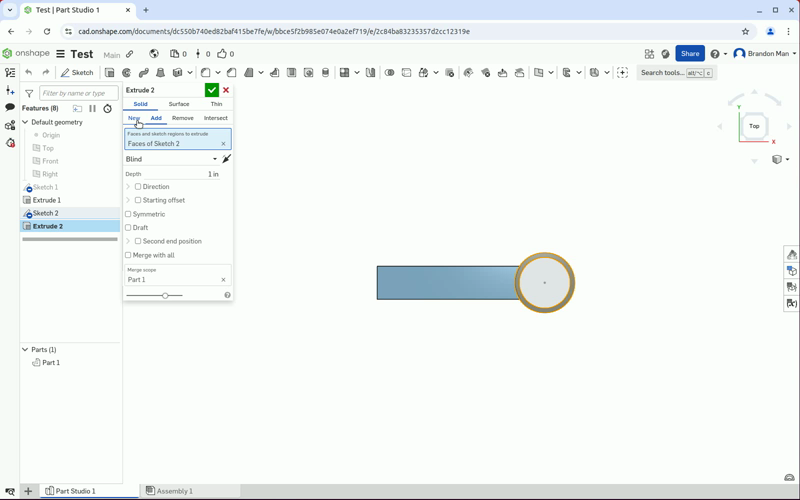
click(137, 120)
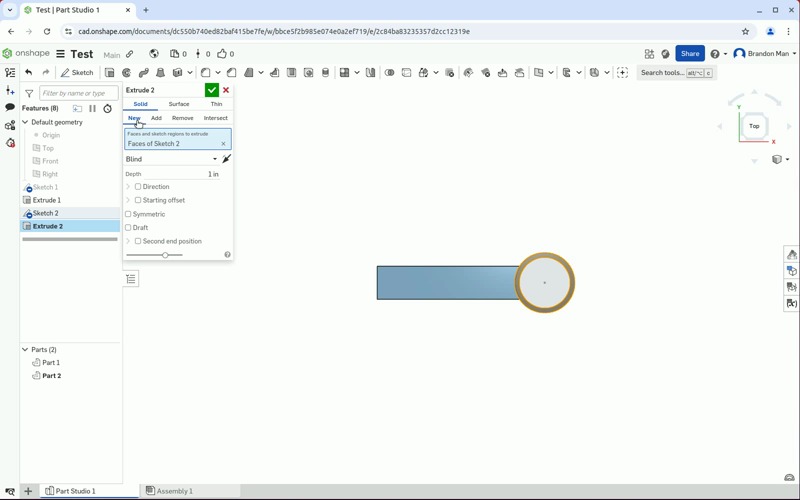
key(tab, 4)
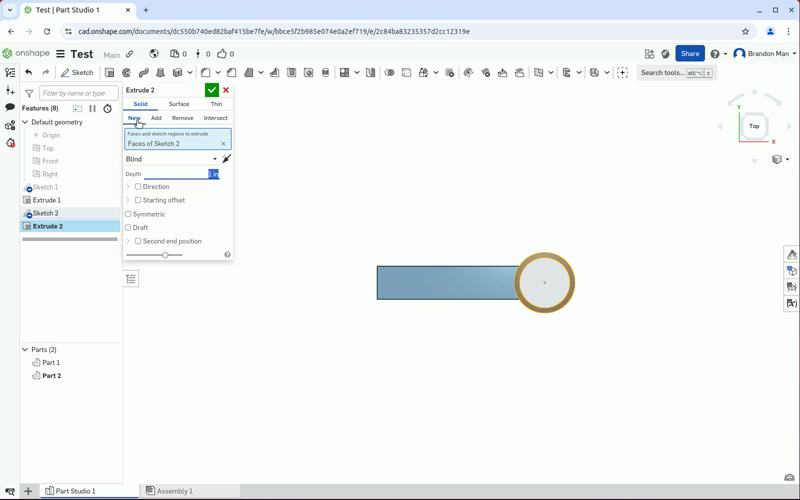
text(1.685)
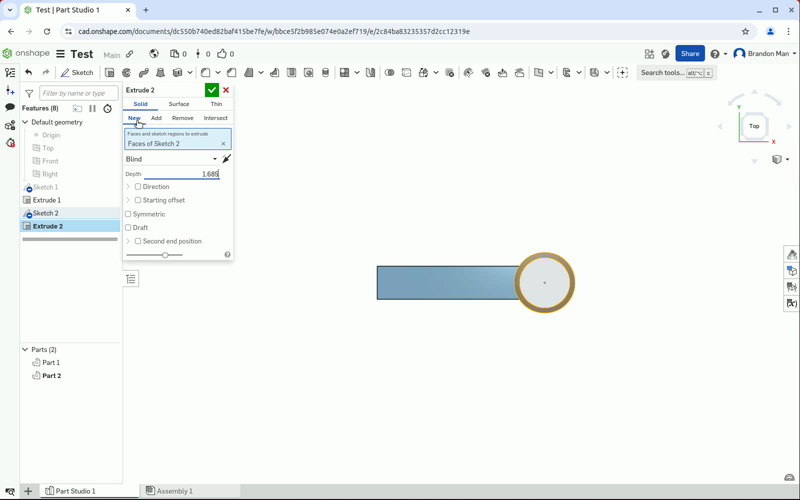
key(enter)
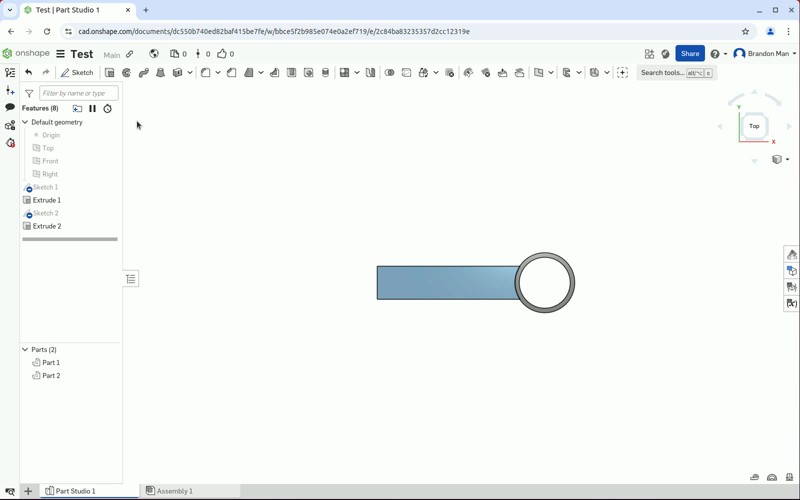
key(shift+h)
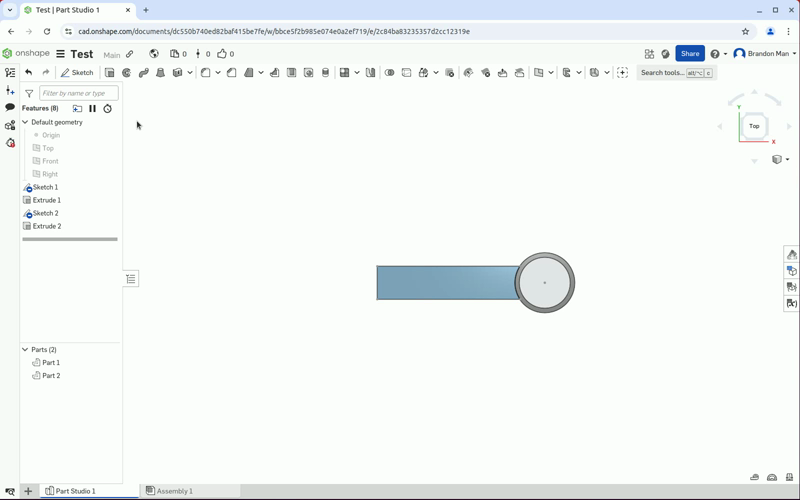
key(shift+h)
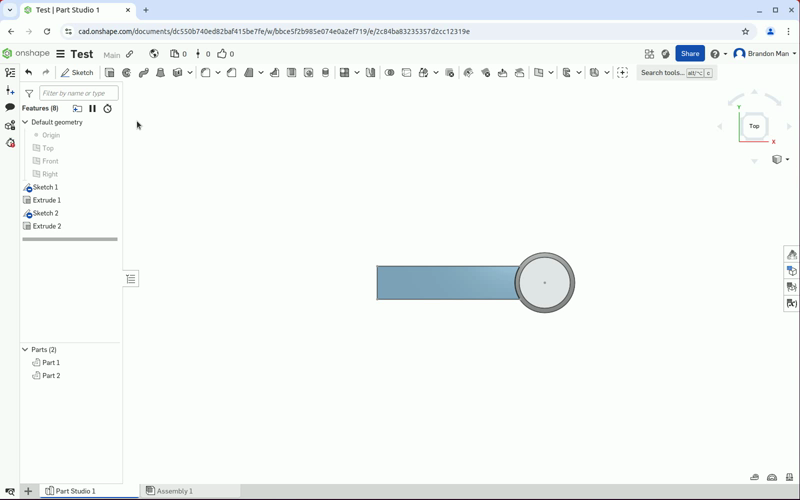
key(shift+7)
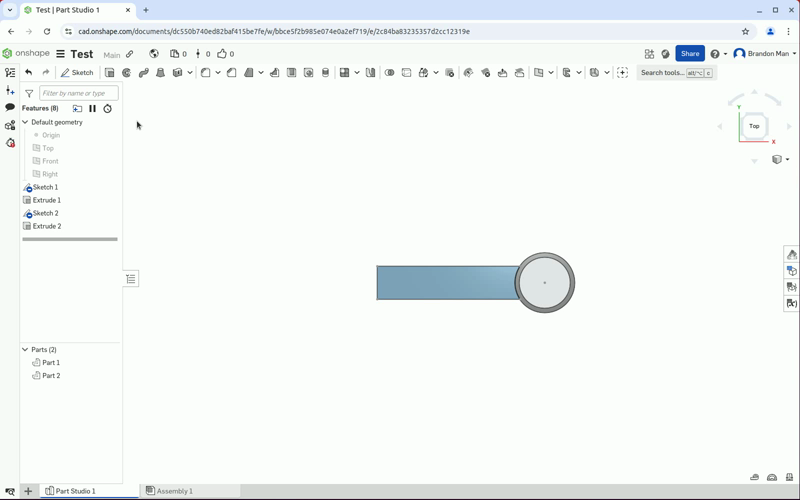
key(up, 3)
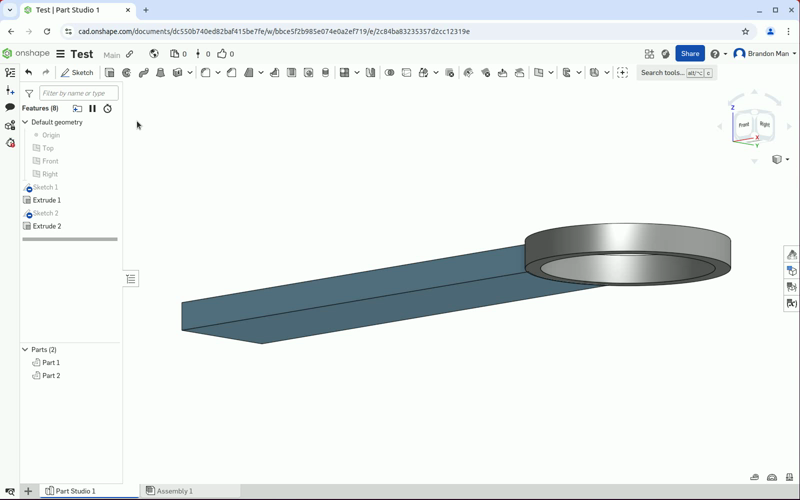
key(left, 3)
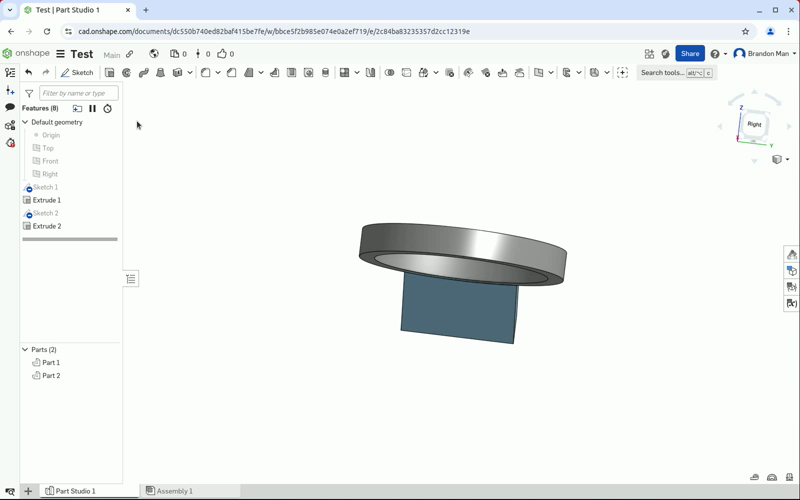
key(right, 3)
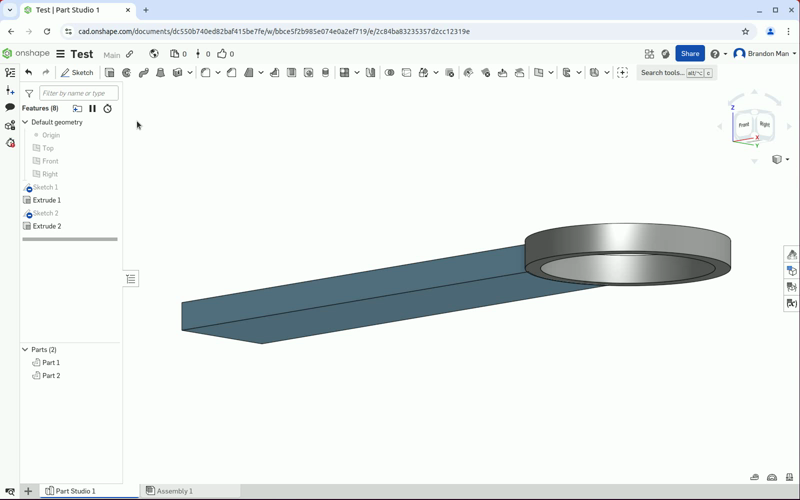
key(down, 3)
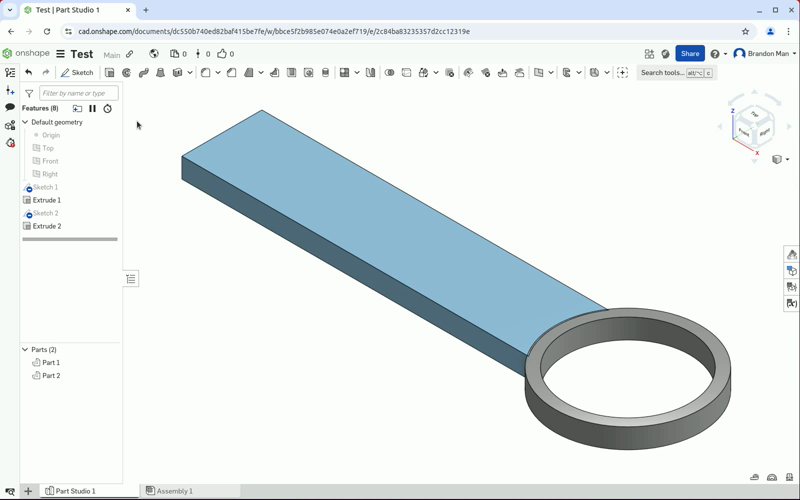
mouse_move(73, 189)
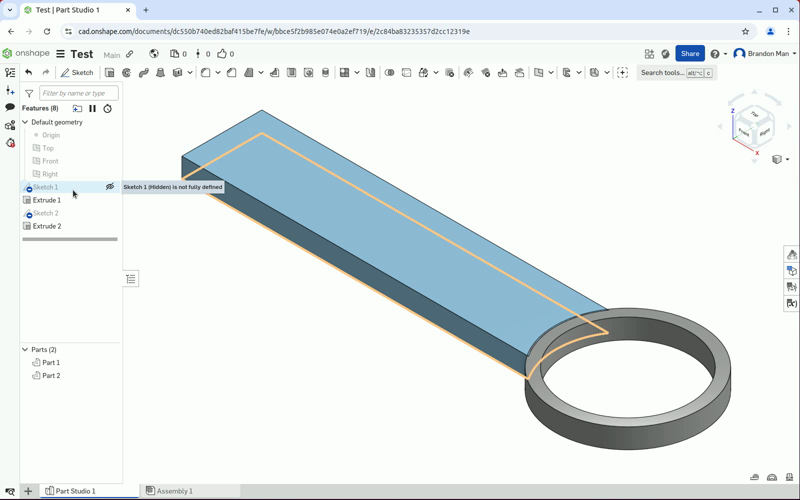
click(73, 189)